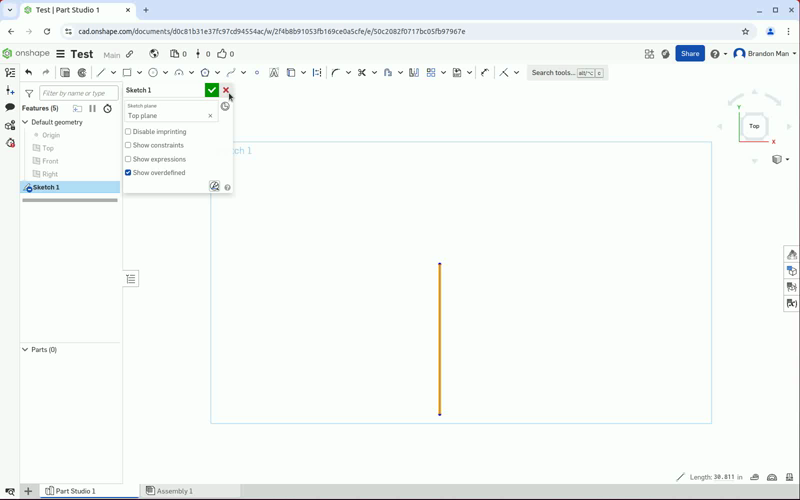
key(shift+h)
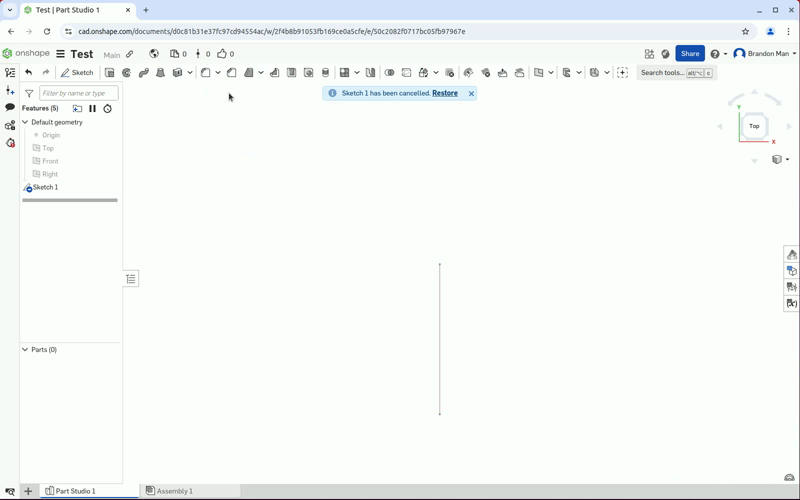
key(shift+s)
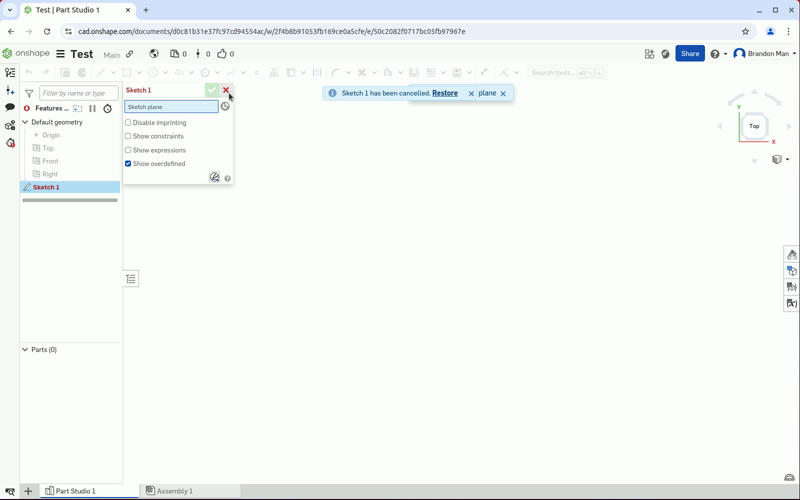
mouse_move(73, 150)
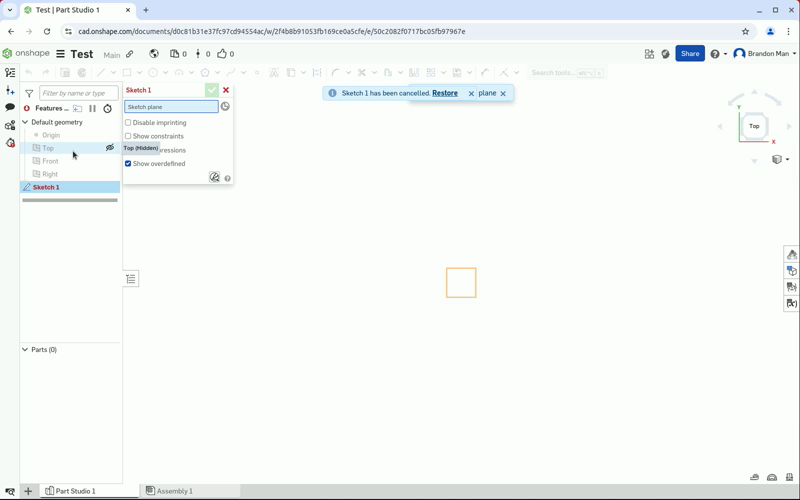
click(73, 150)
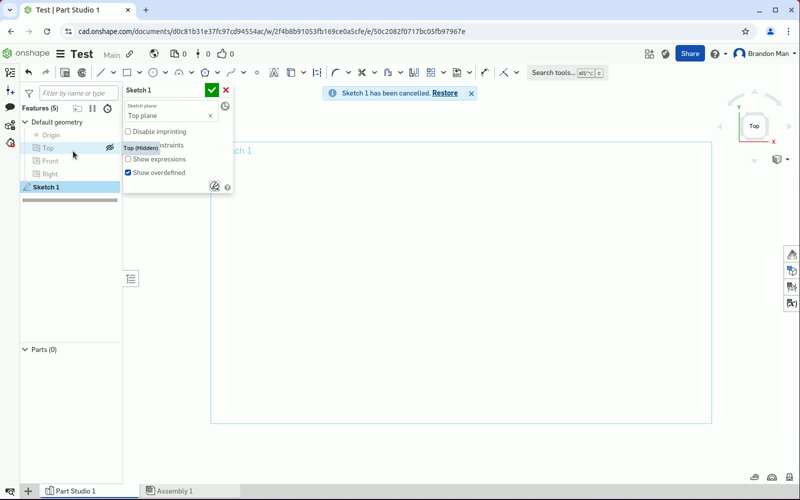
mouse_move(73, 352)
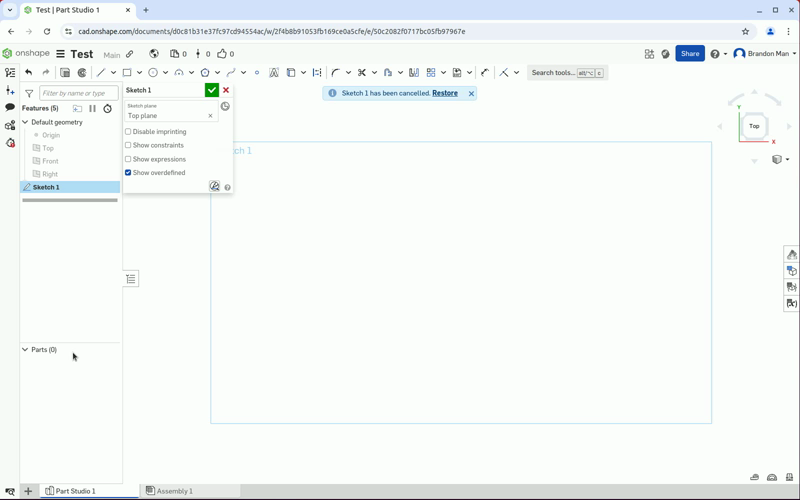
key(y)
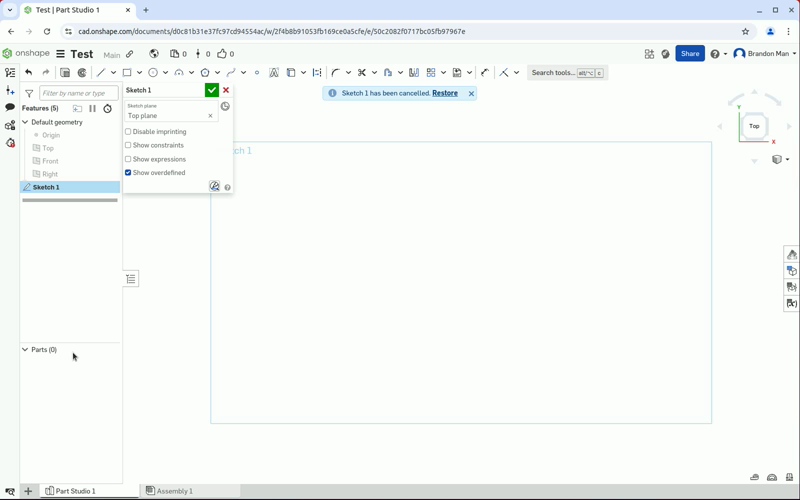
key(l)
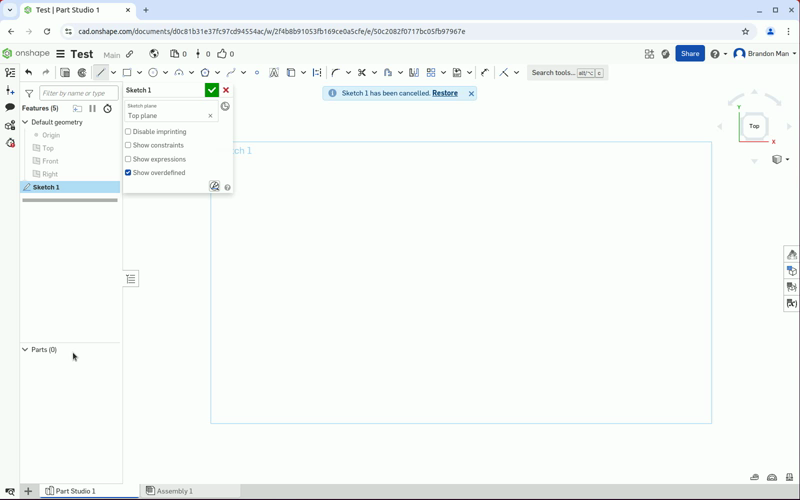
key_down(shift)
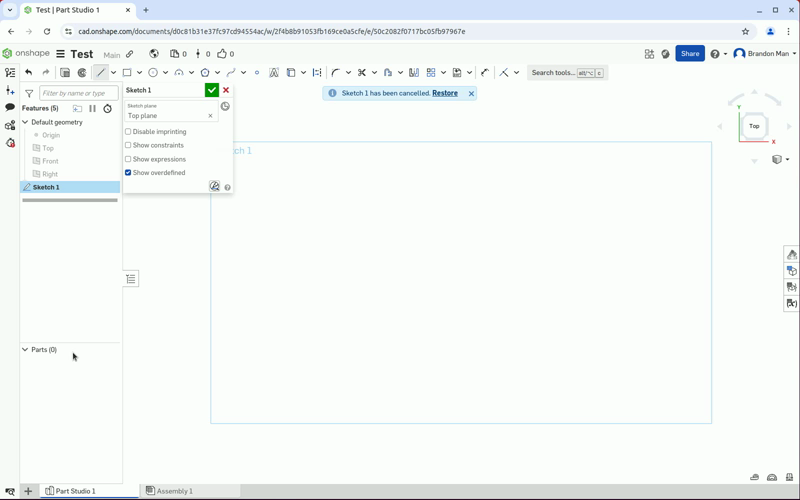
mouse_move(450, 293)
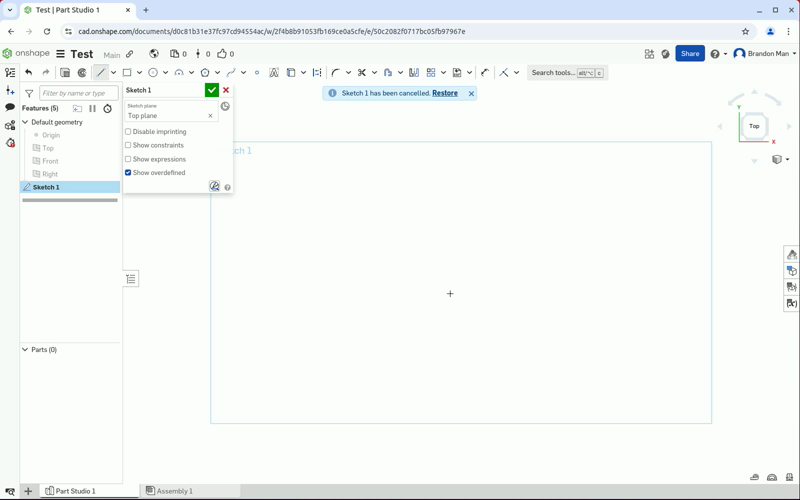
click(450, 293)
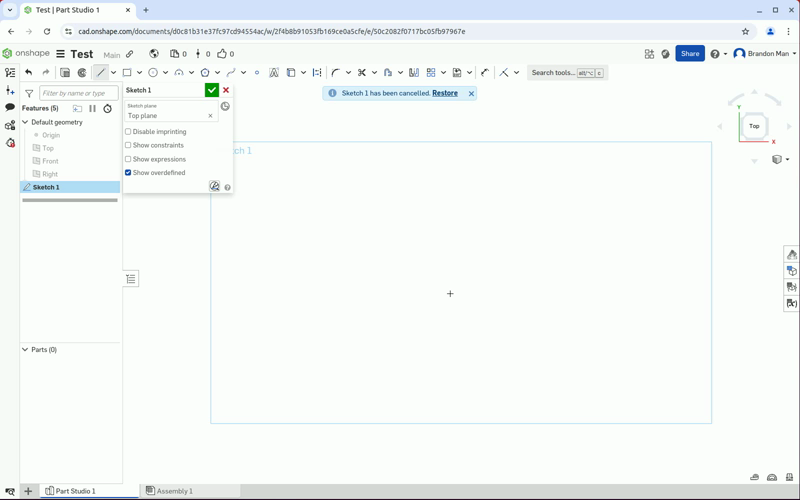
key_up(shift)
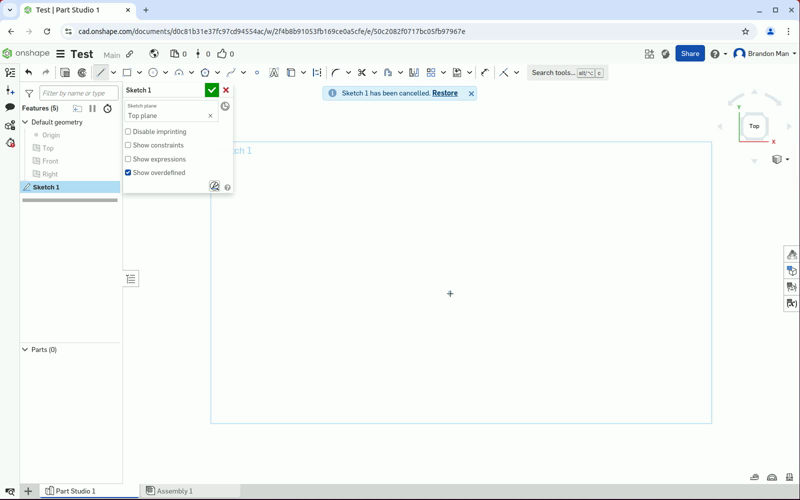
key_down(shift)
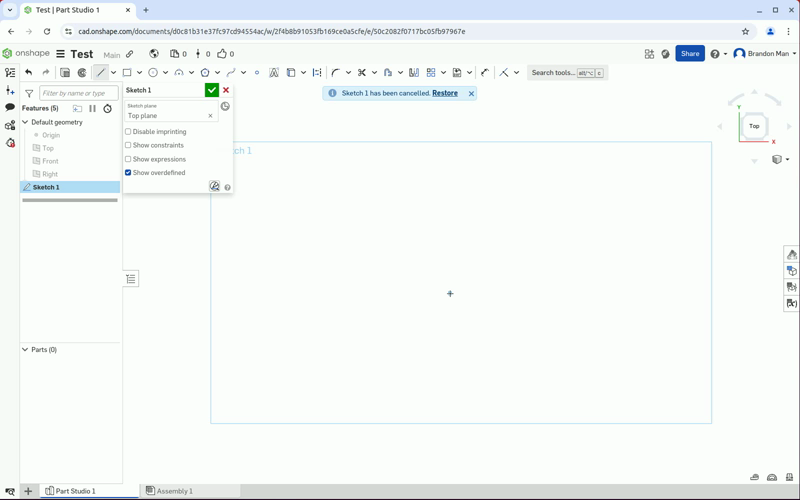
mouse_move(480, 293)
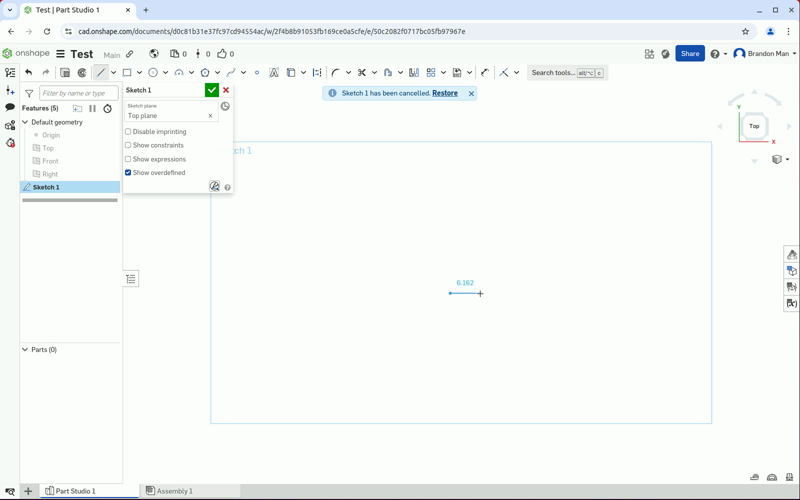
mouse_move(471, 293)
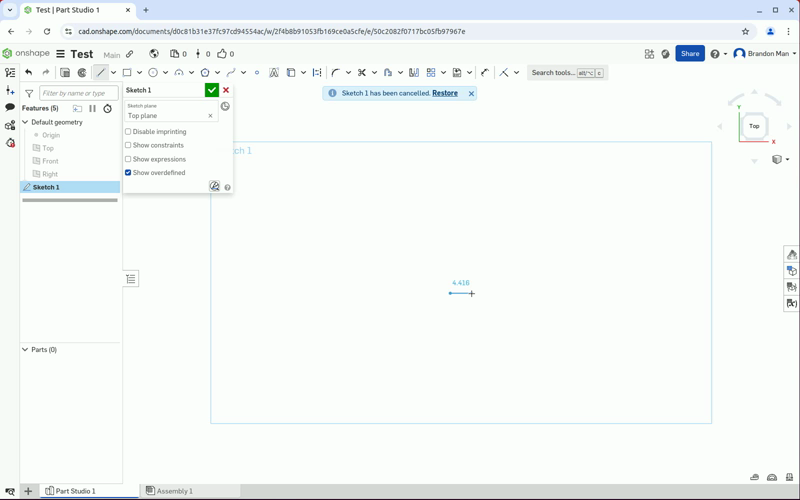
click(471, 293)
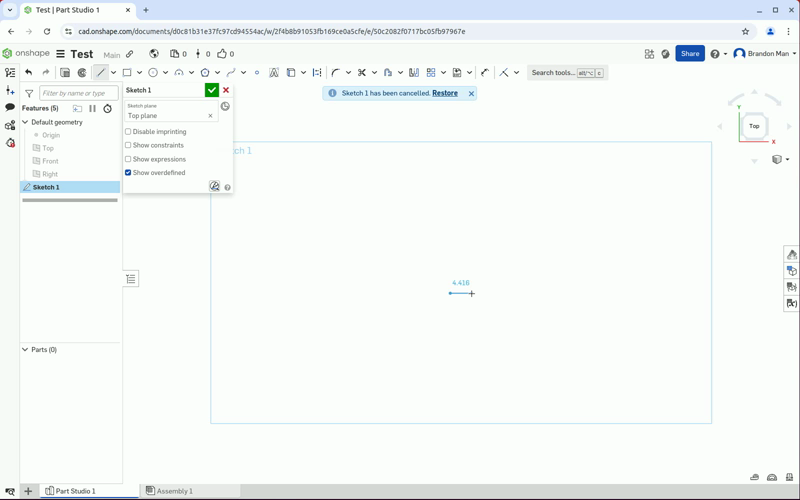
key_up(shift)
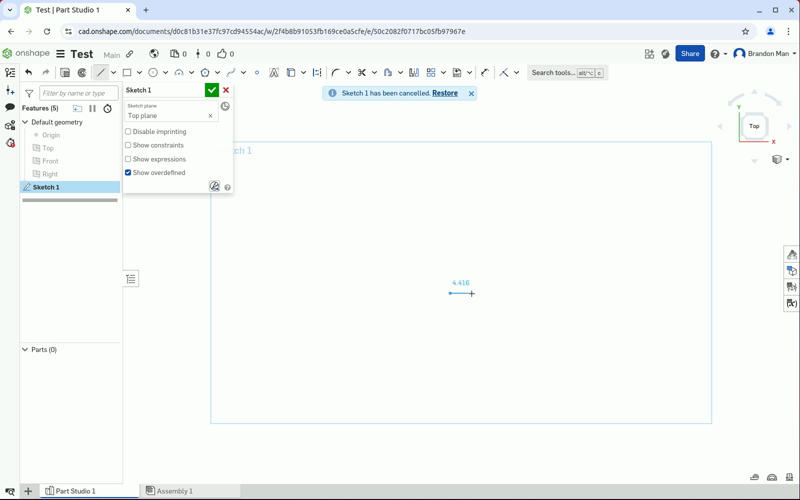
key_down(shift)
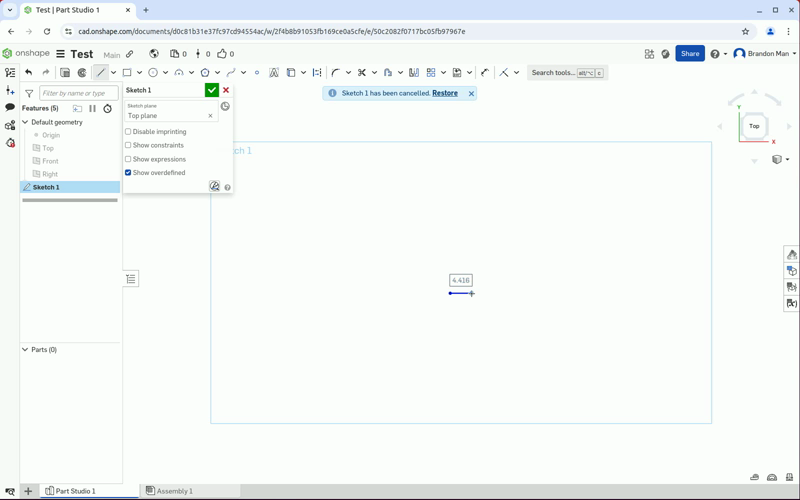
mouse_move(501, 293)
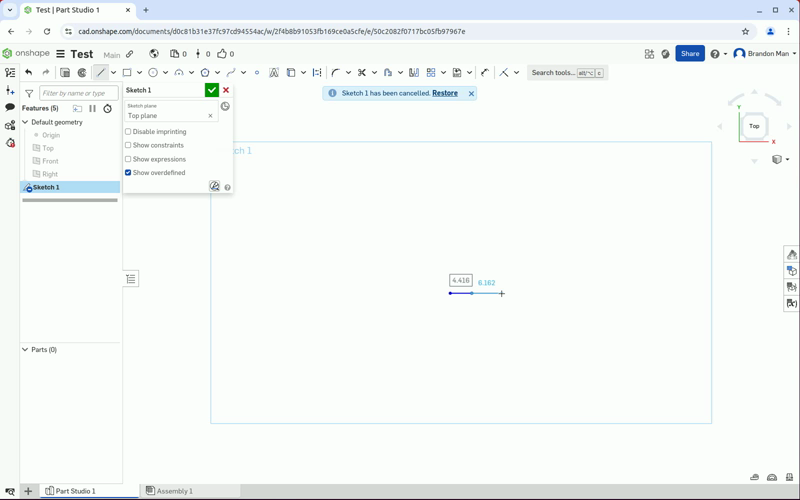
mouse_move(471, 271)
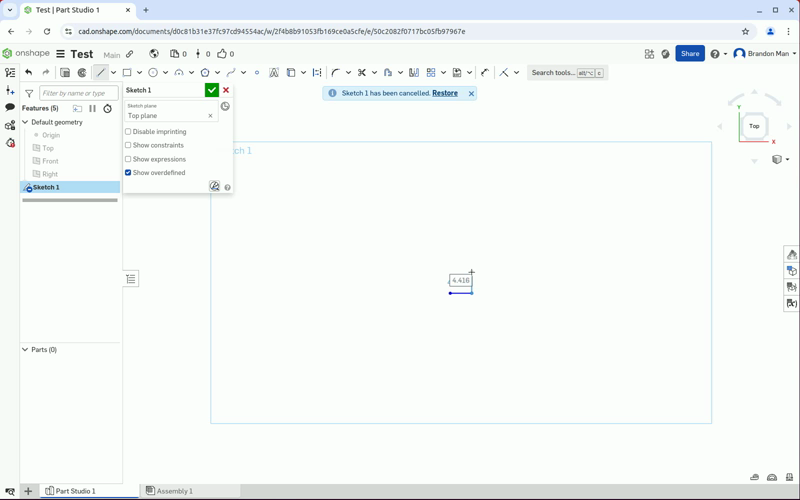
click(471, 271)
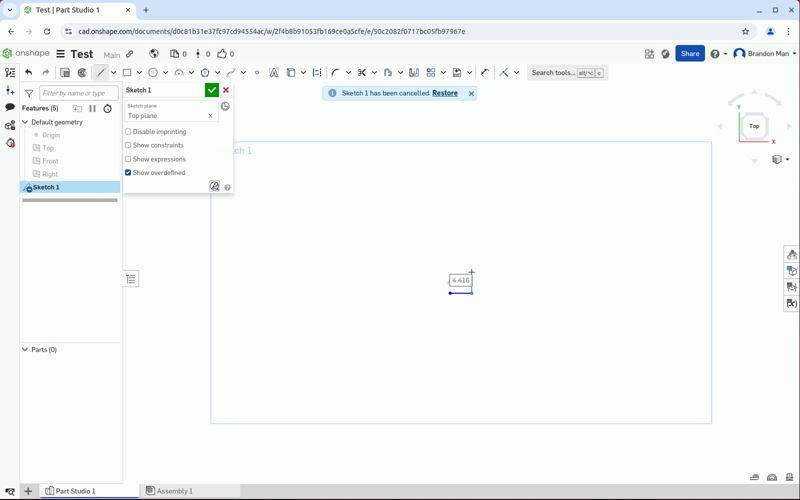
key_up(shift)
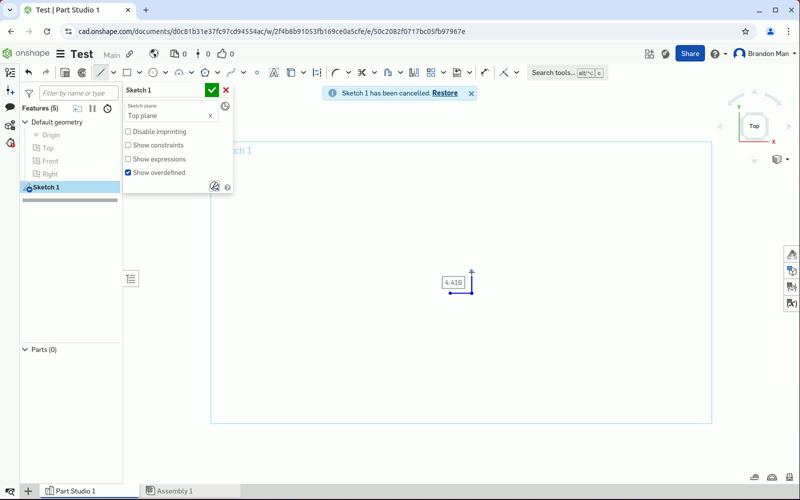
key_down(shift)
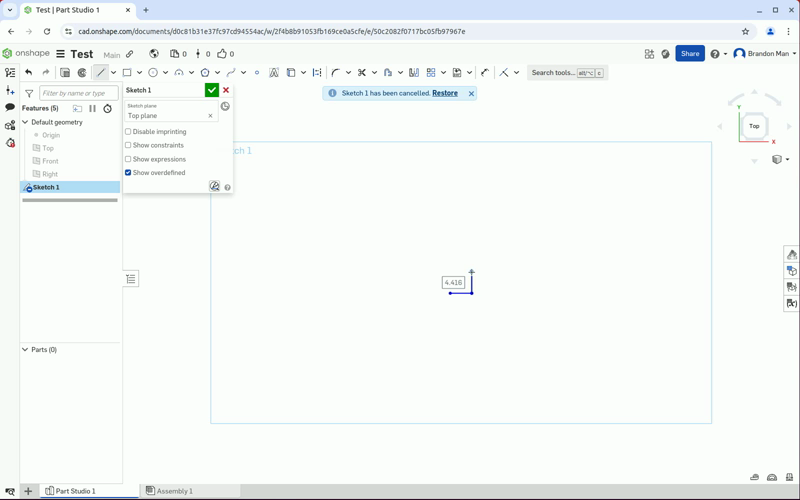
mouse_move(501, 271)
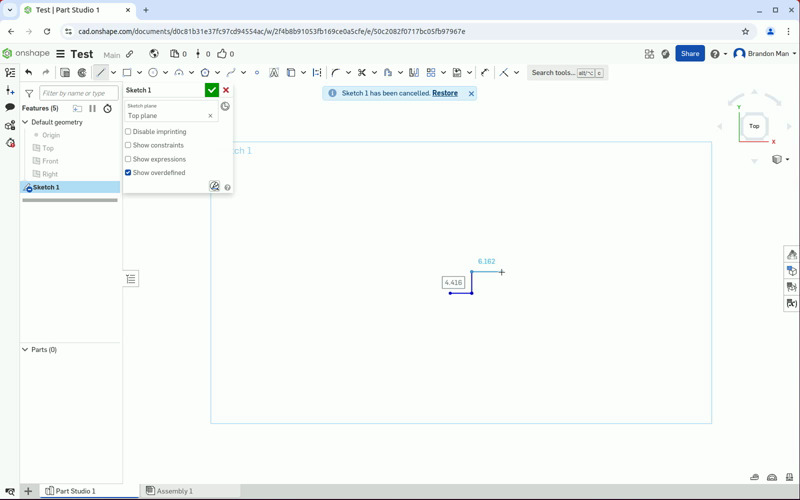
mouse_move(450, 271)
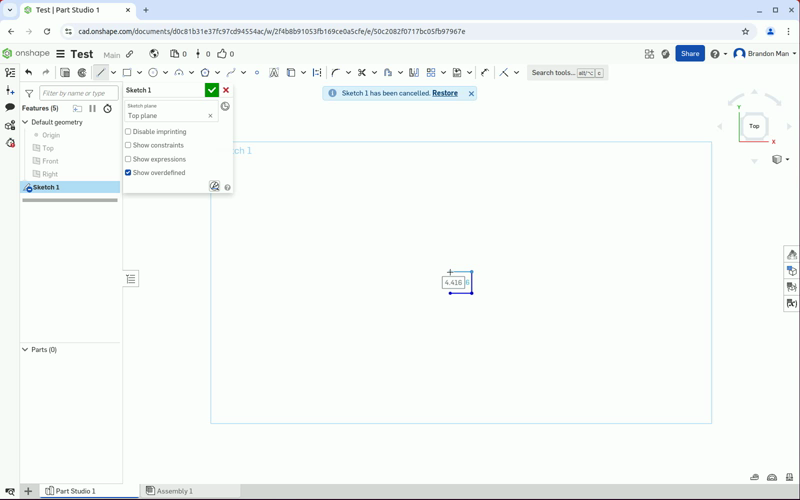
click(450, 271)
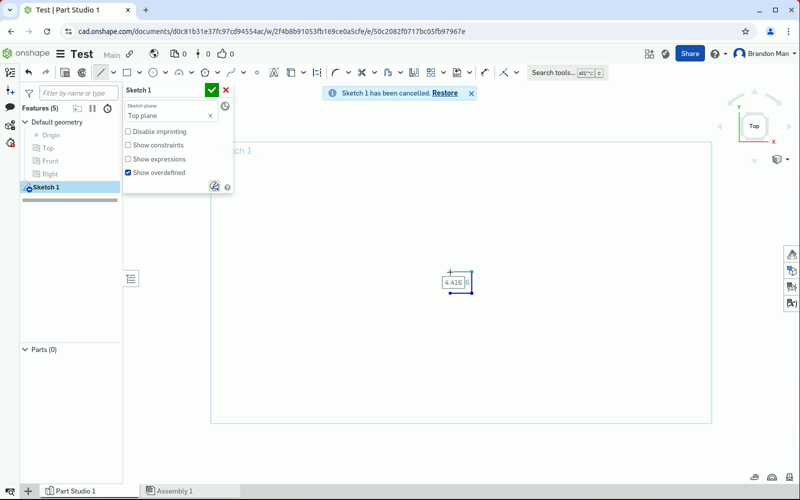
key_up(shift)
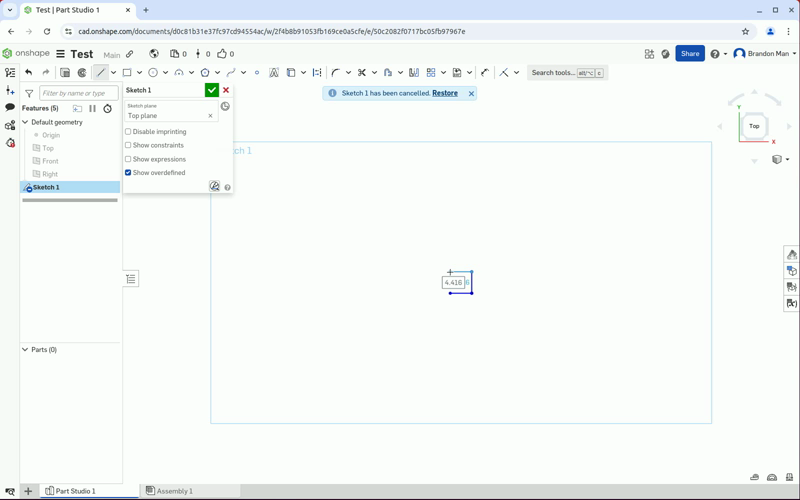
mouse_move(480, 271)
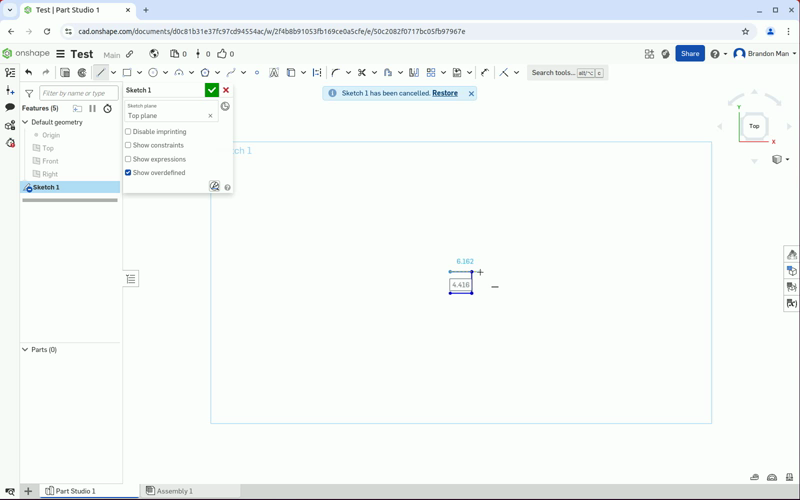
key_down(shift)
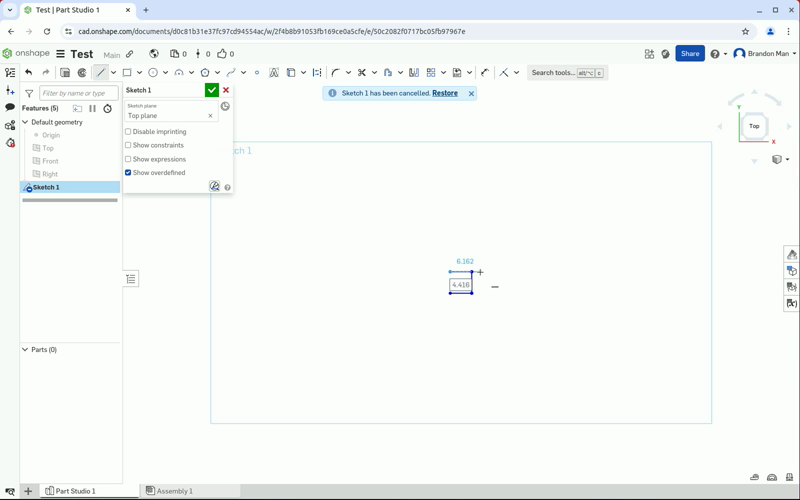
mouse_move(450, 293)
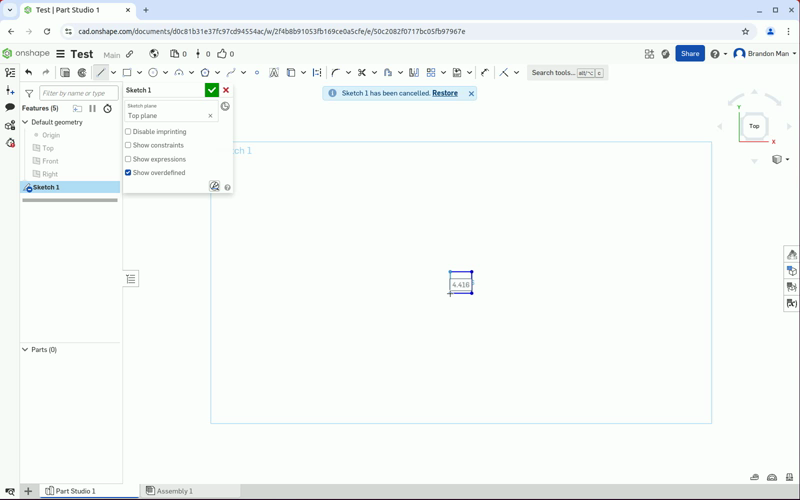
key_up(shift)
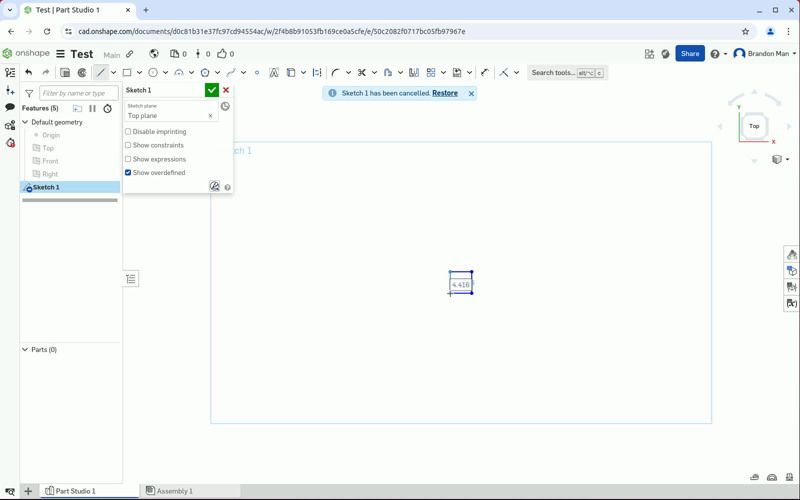
click(450, 293)
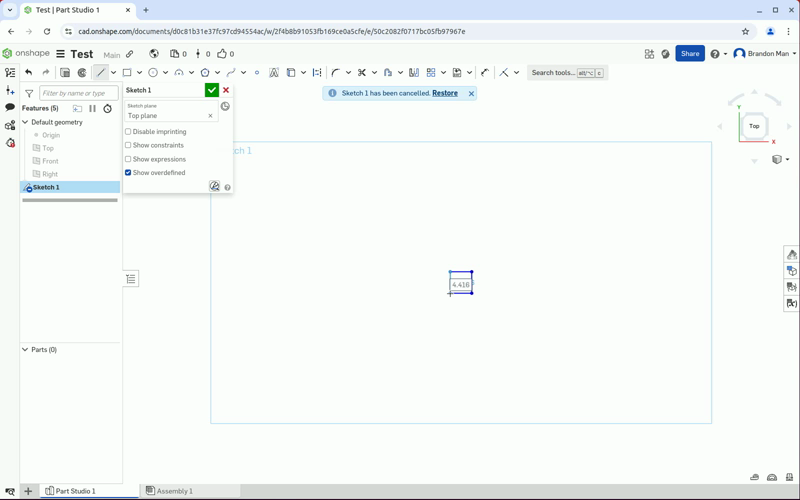
key(esc)
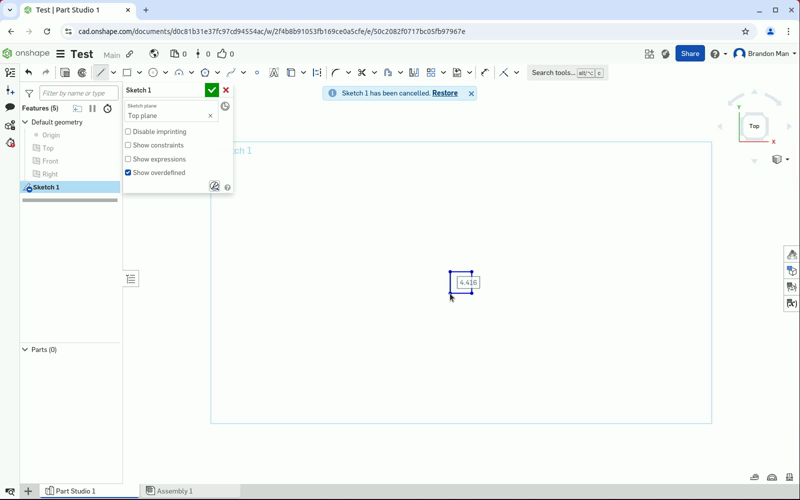
mouse_move(461, 276)
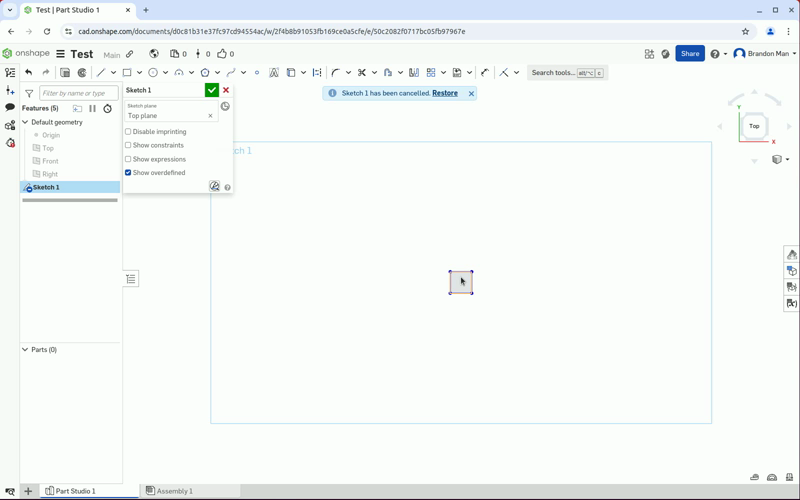
scroll(6)
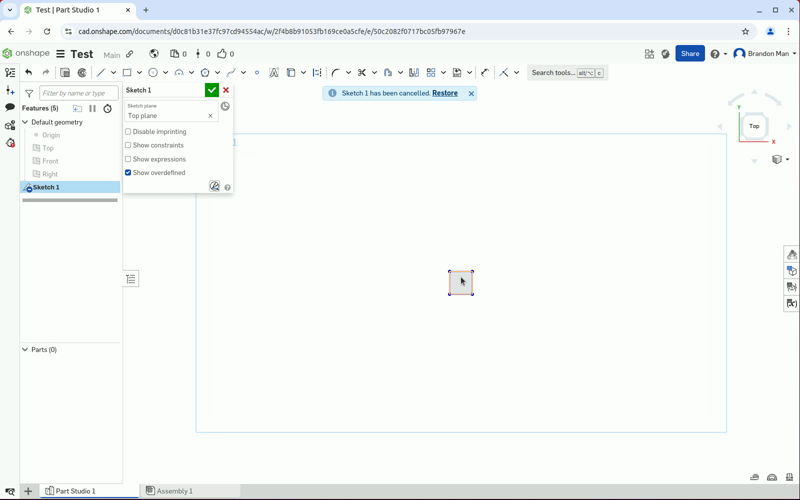
scroll(6)
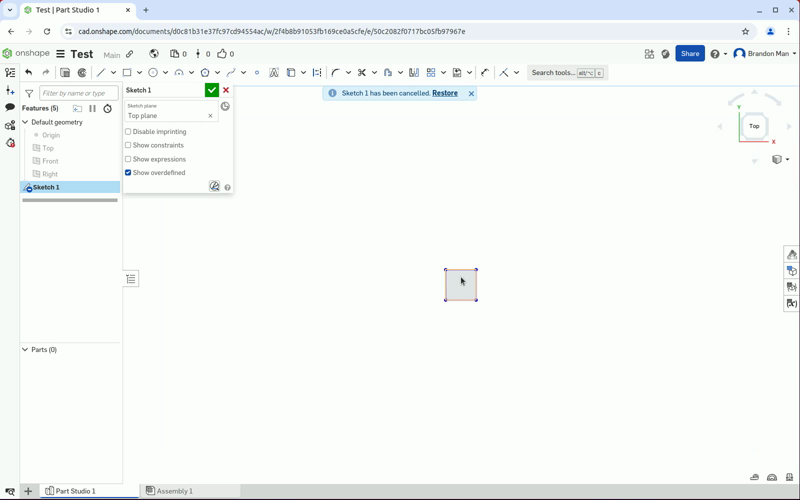
scroll(6)
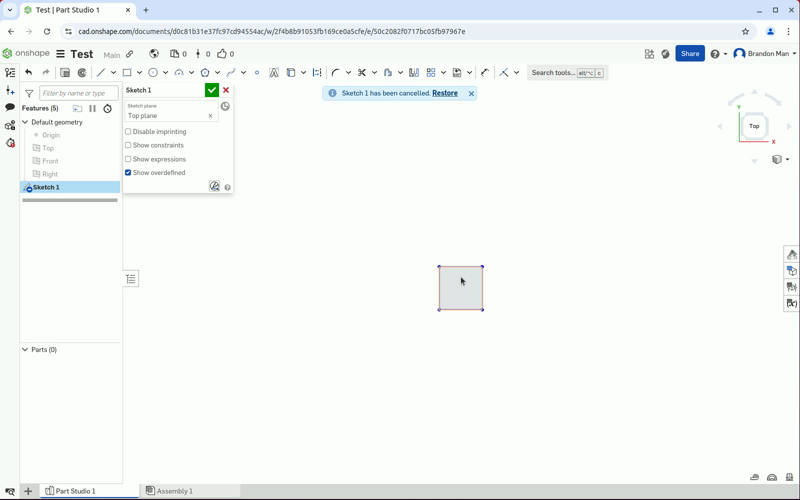
scroll(6)
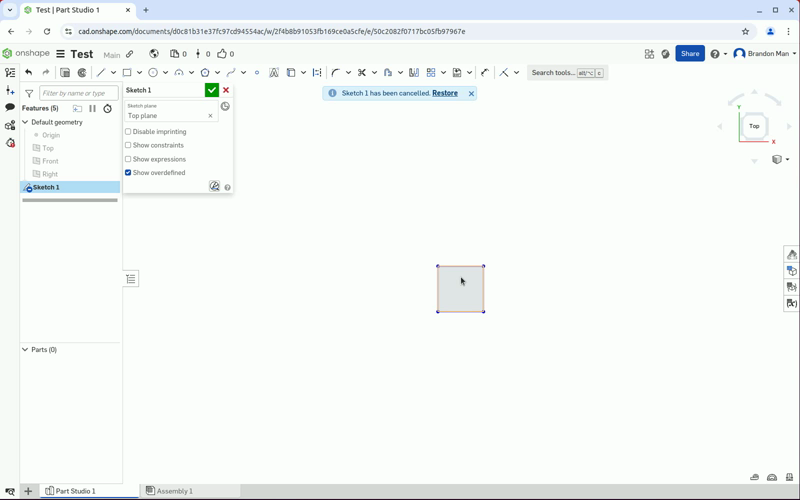
scroll(6)
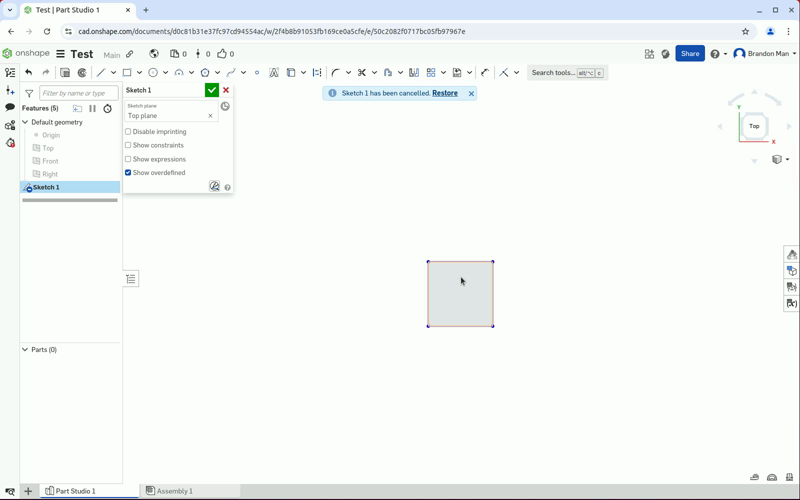
scroll(6)
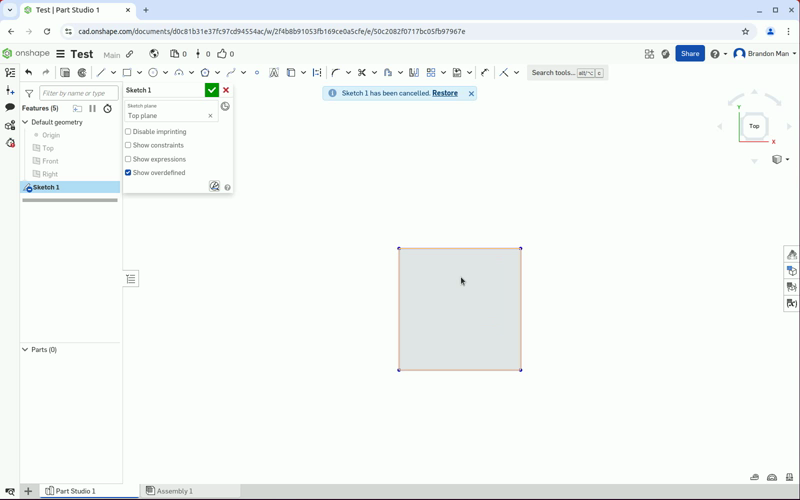
scroll(6)
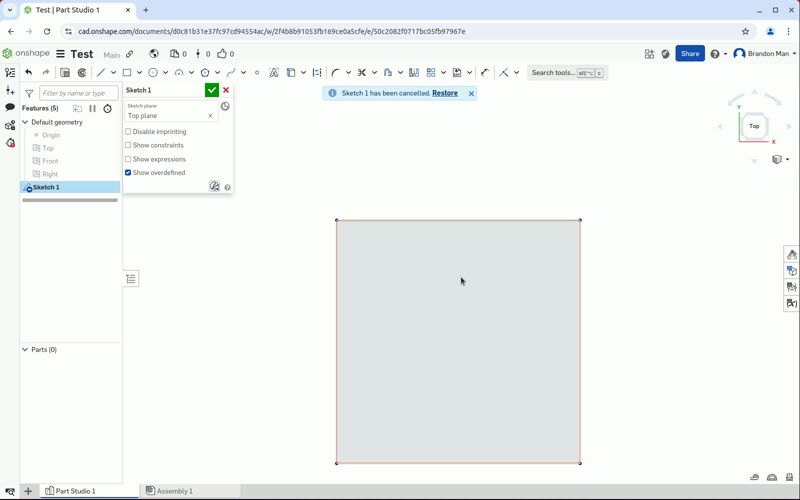
click(461, 276)
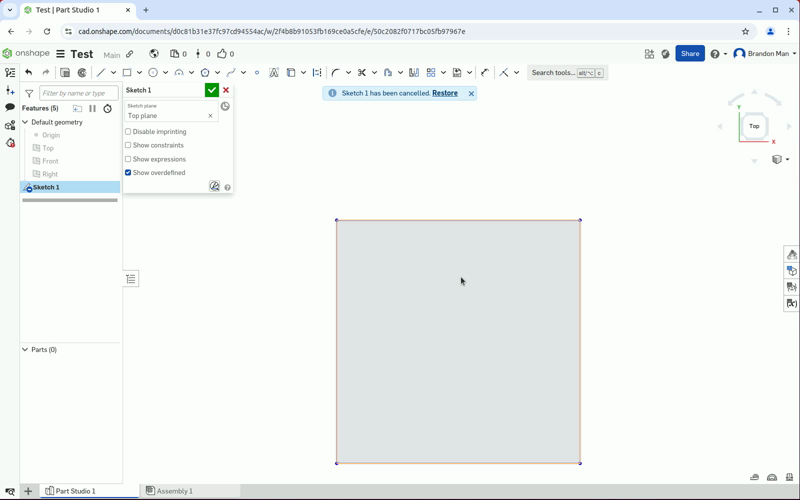
scroll(-6)
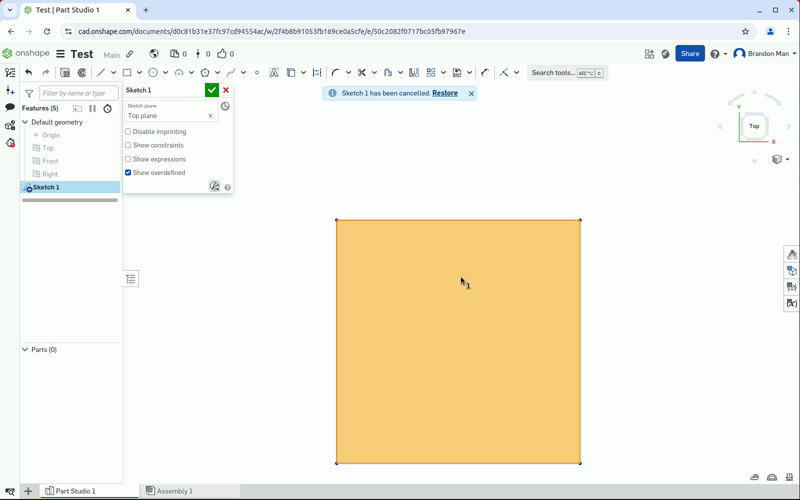
scroll(-6)
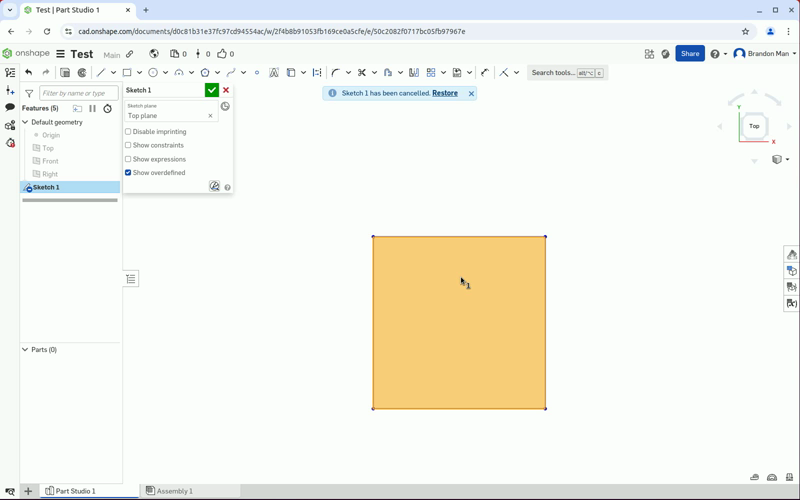
scroll(-6)
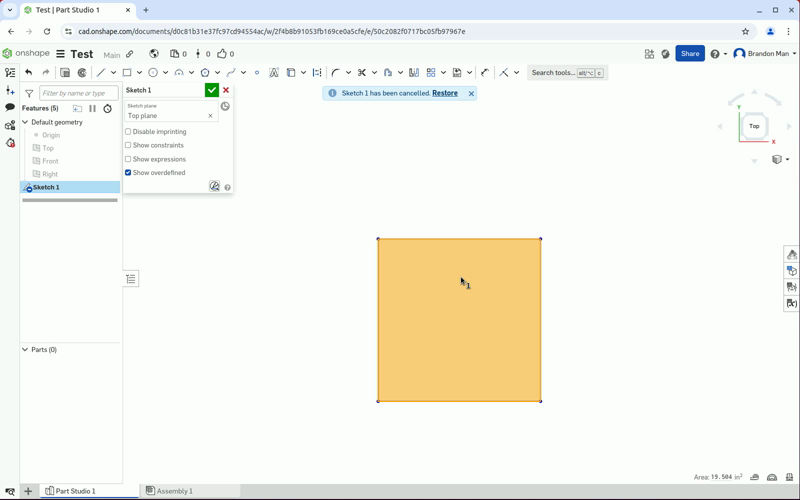
scroll(-6)
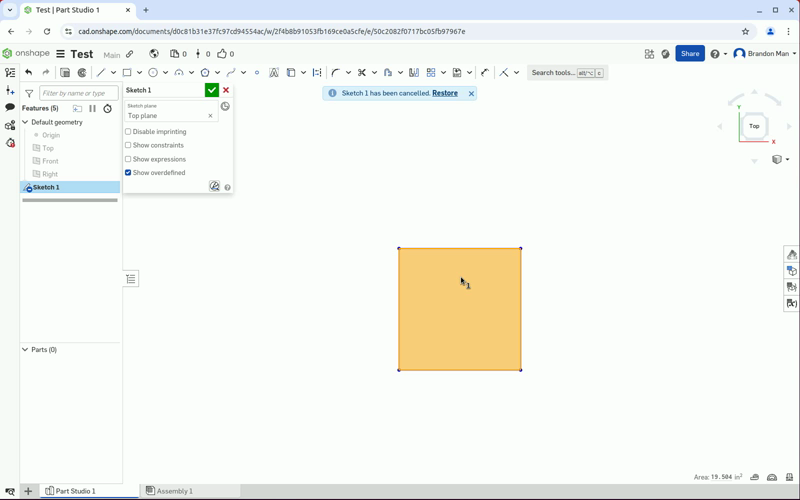
scroll(-6)
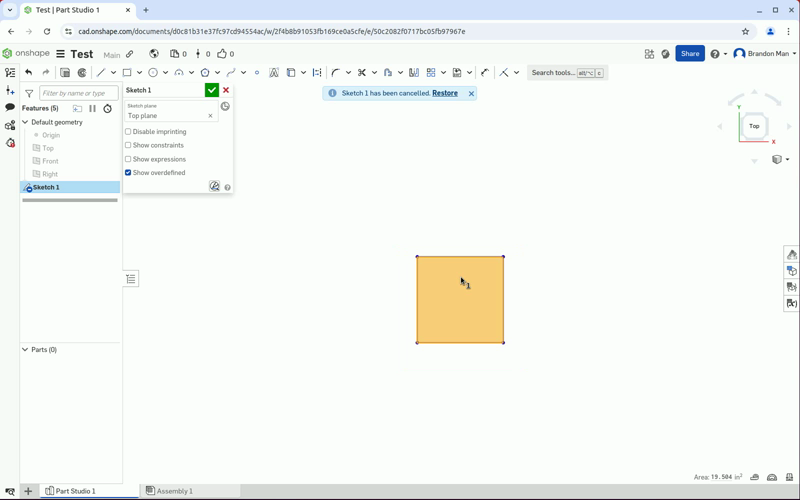
scroll(-6)
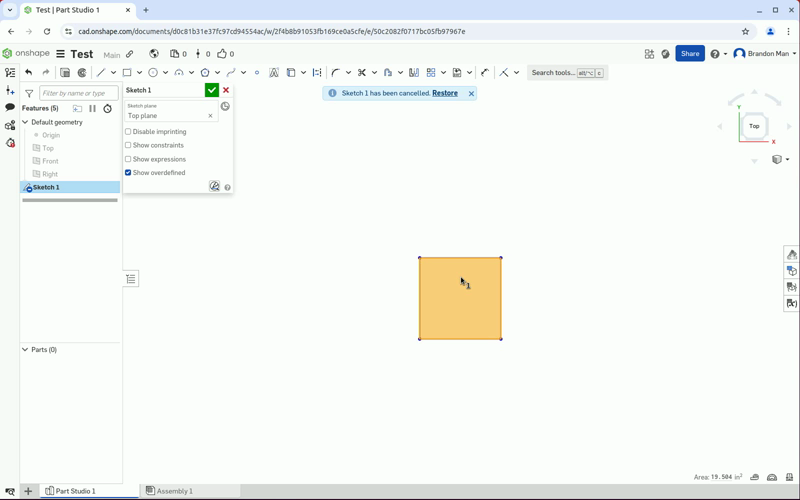
scroll(-6)
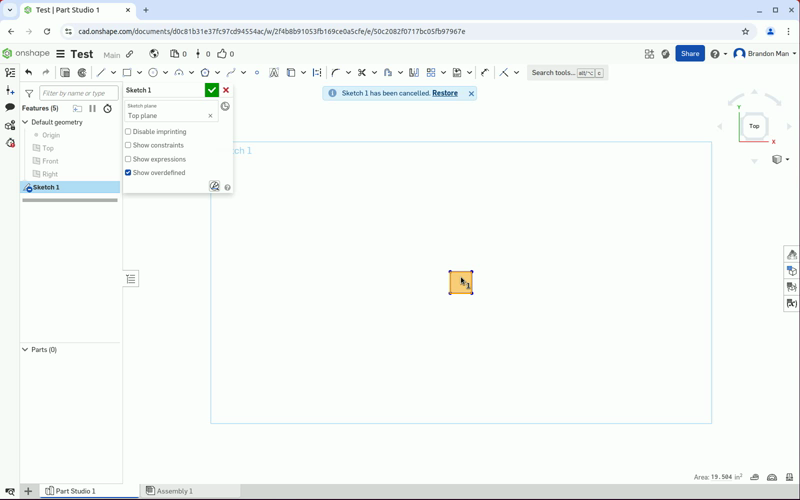
mouse_move(73, 352)
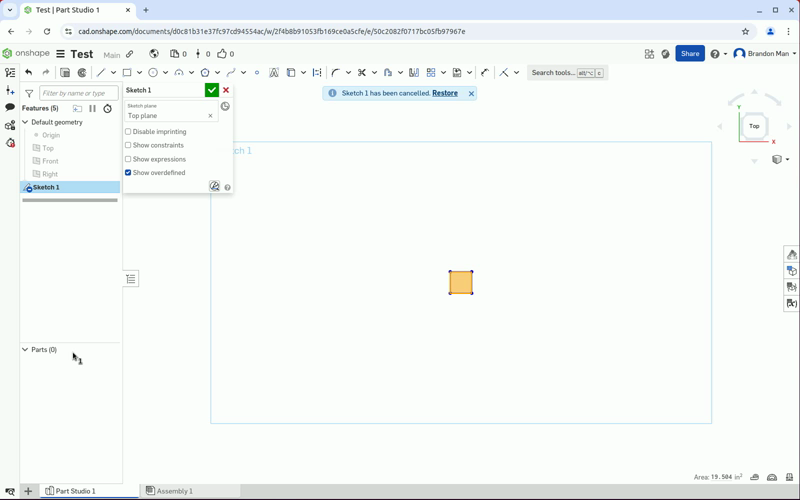
key(shift+y)
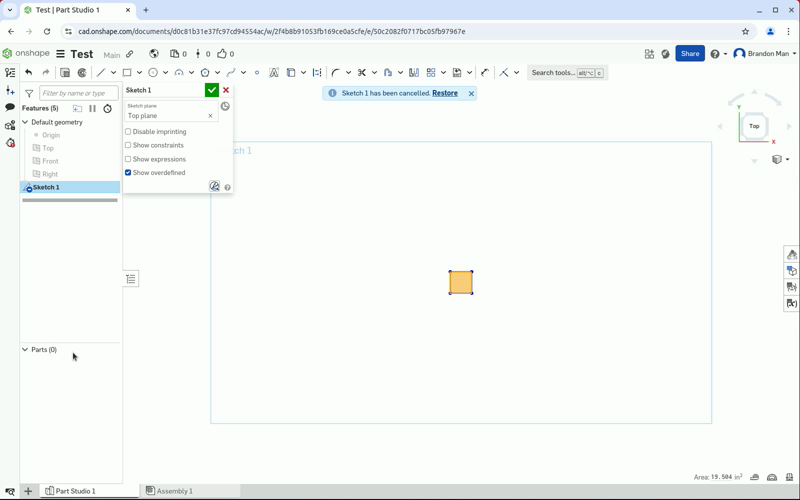
key(shift+e)
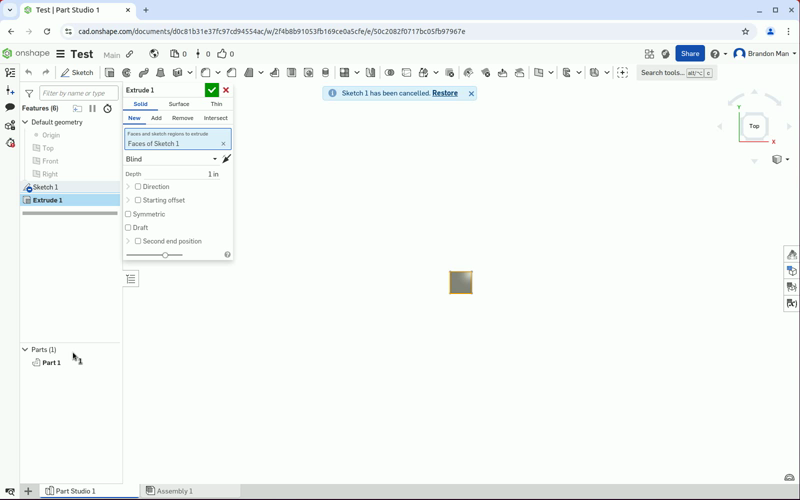
mouse_move(143, 106)
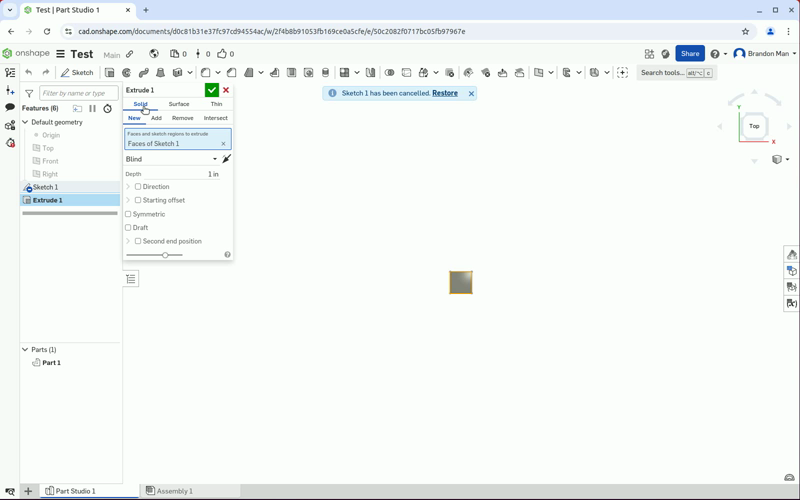
click(143, 106)
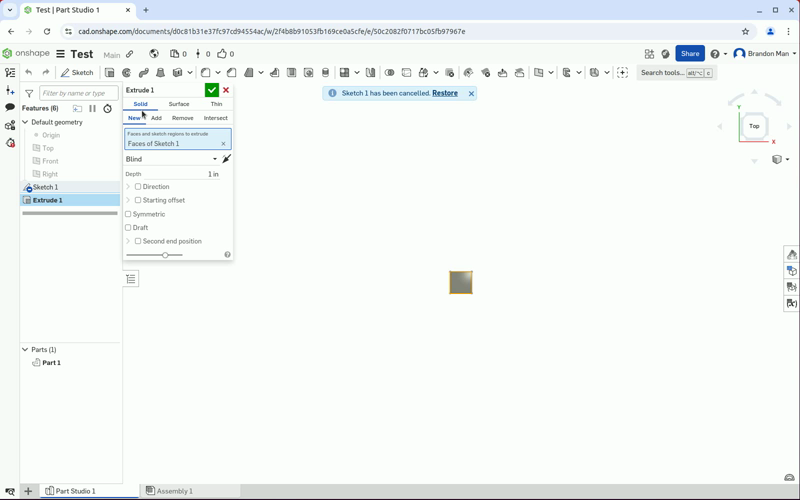
mouse_move(137, 120)
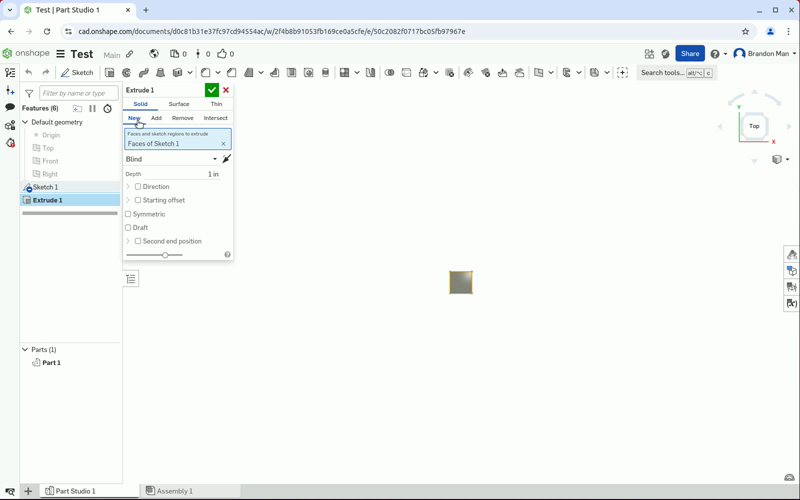
click(137, 120)
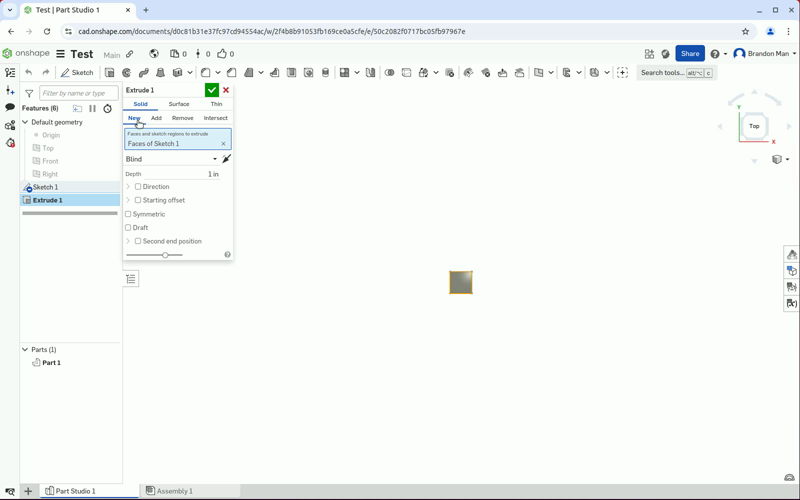
key(tab, 4)
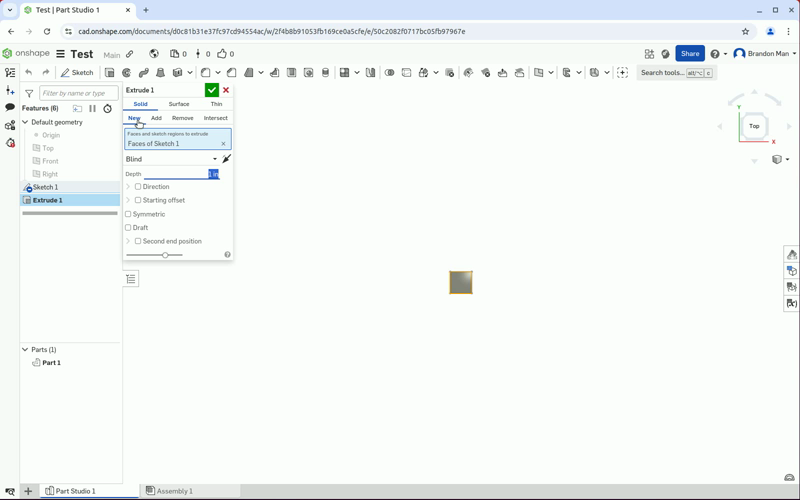
text(16.609)
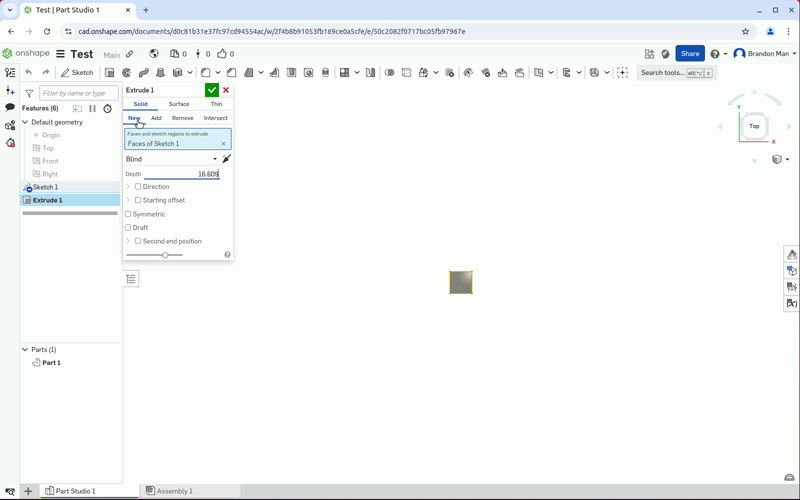
key(enter)
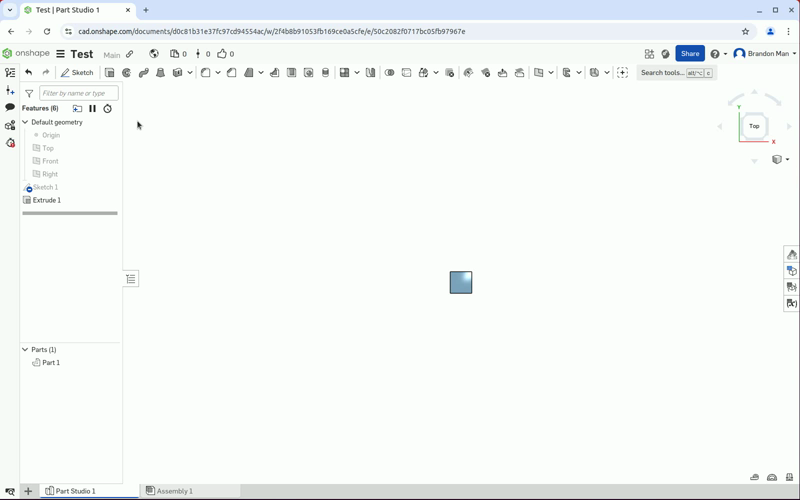
key(shift+h)
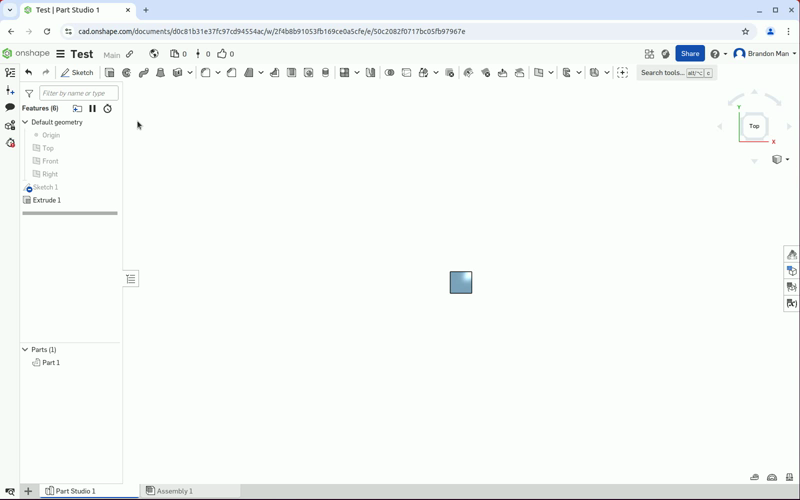
key(shift+h)
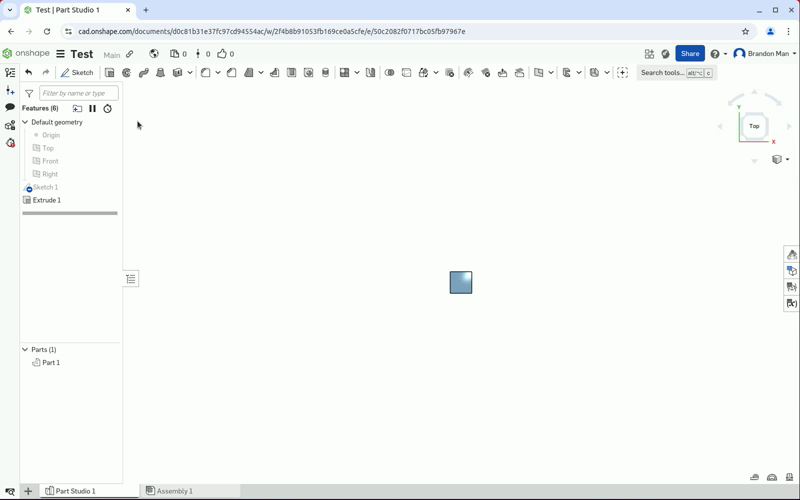
mouse_move(73, 189)
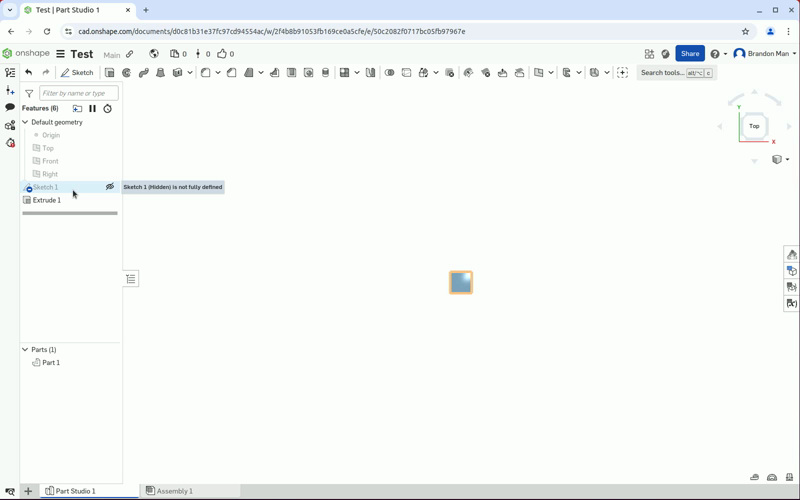
click(73, 189)
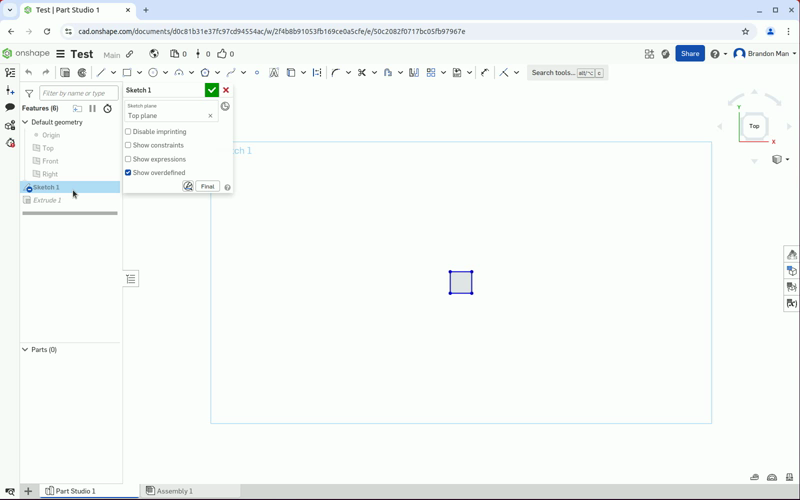
mouse_move(229, 92)
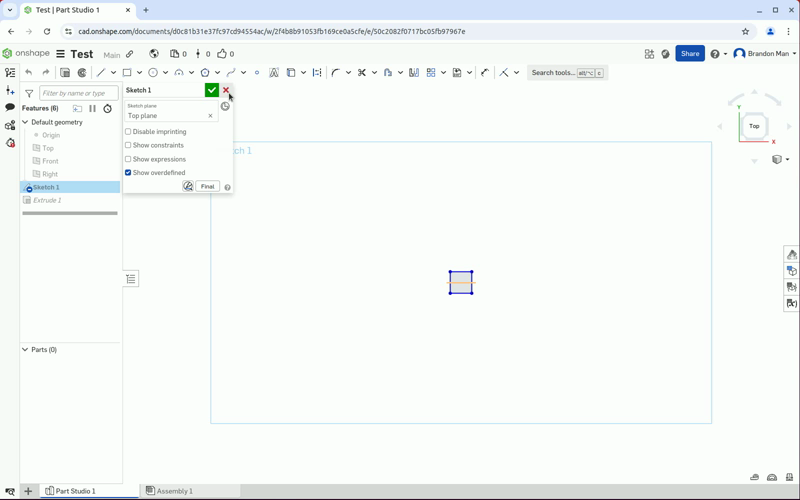
click(229, 92)
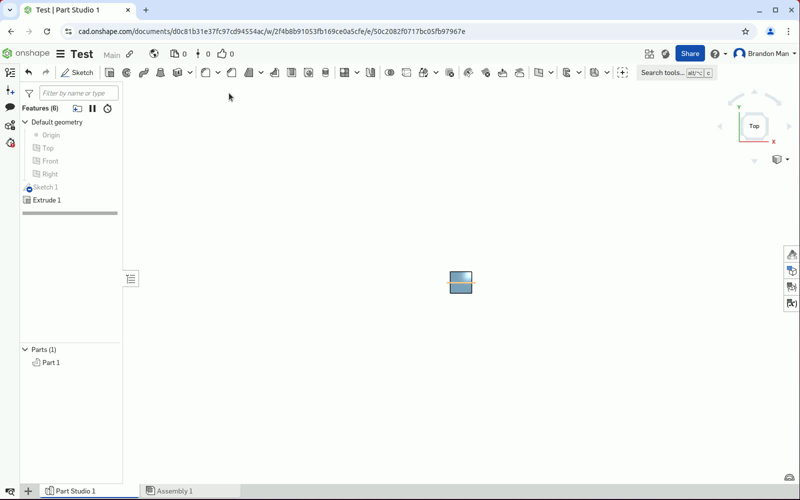
mouse_move(541, 75)
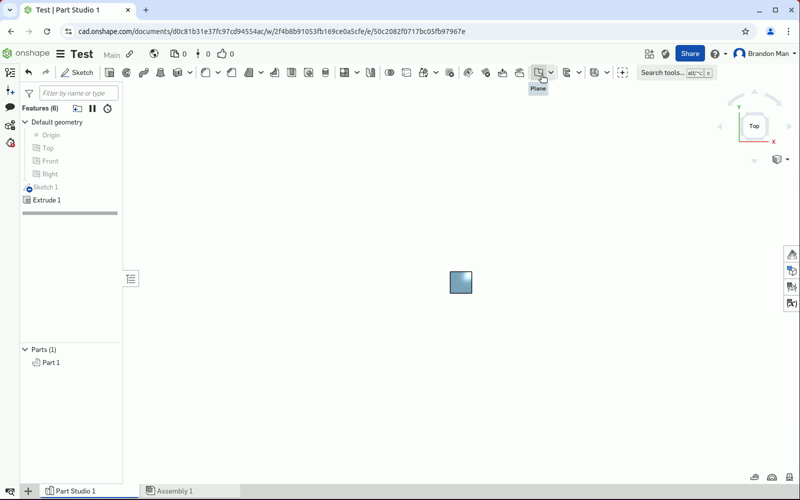
click(541, 75)
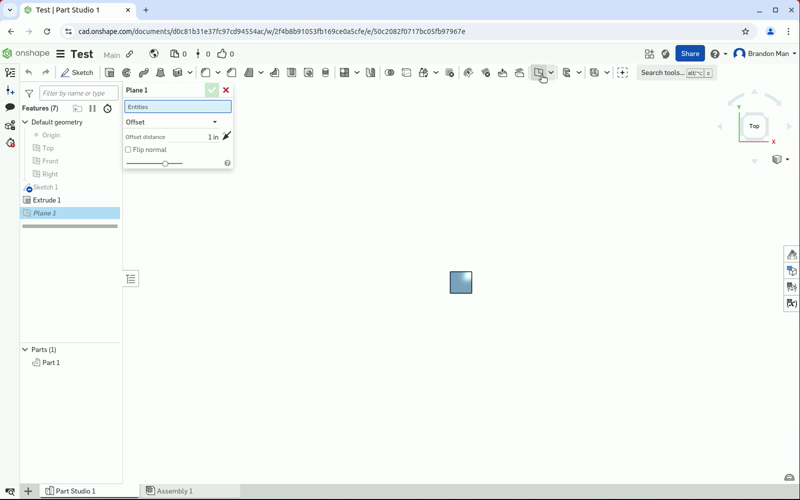
mouse_move(73, 150)
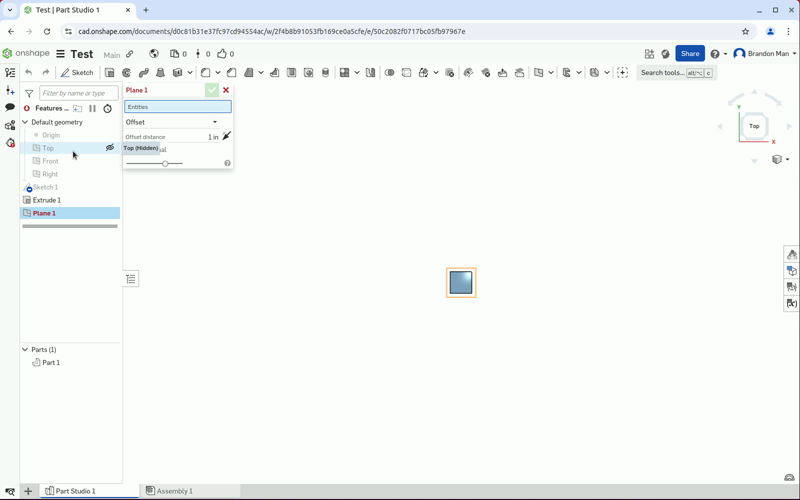
click(73, 150)
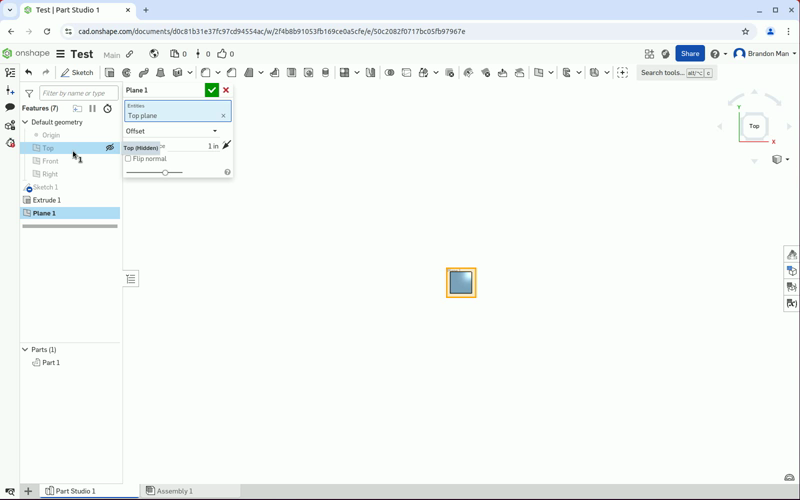
key(tab, 2)
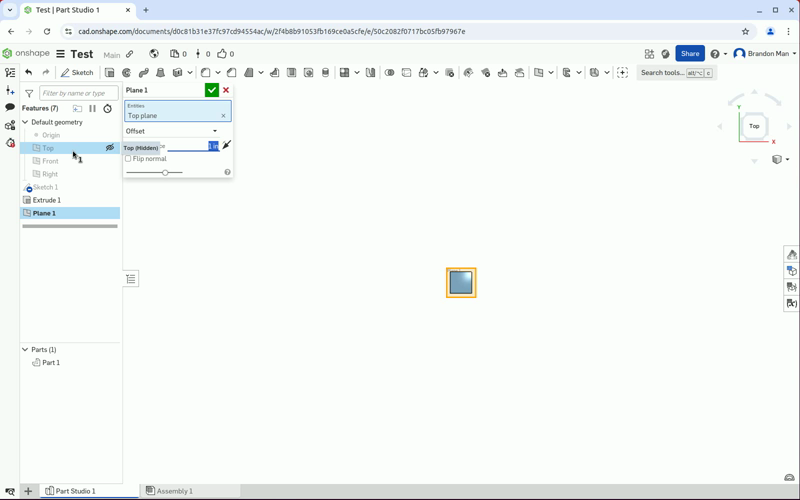
text(16.607)
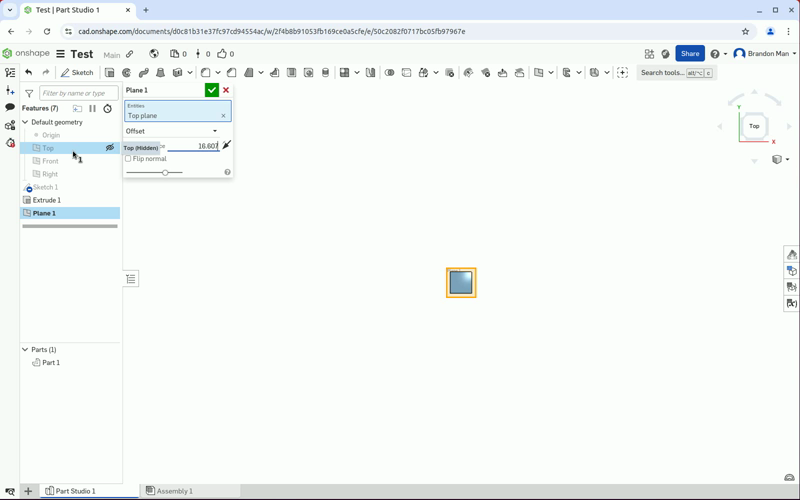
key(enter, 2)
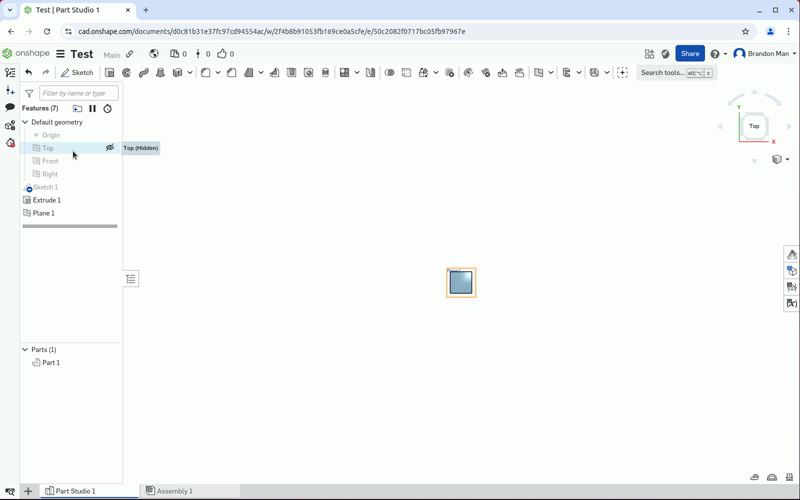
key(shift+s)
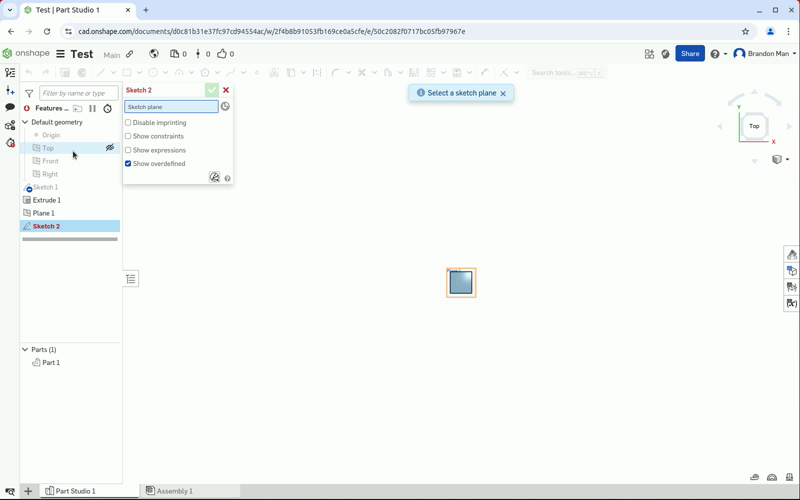
mouse_move(73, 215)
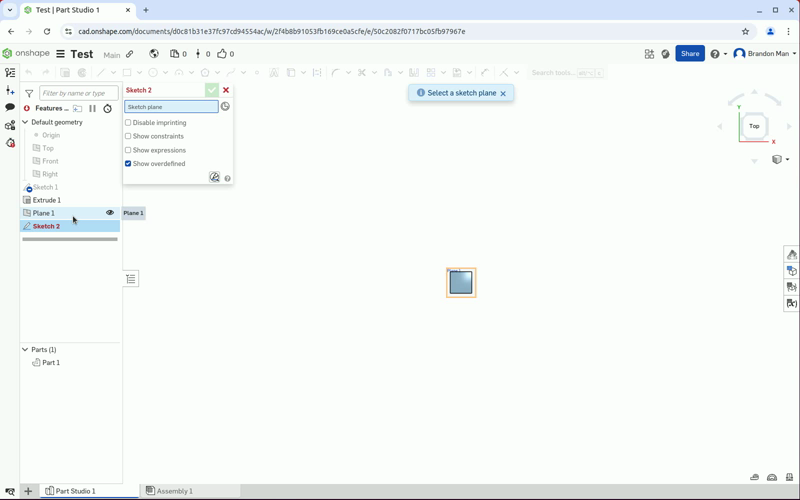
click(73, 215)
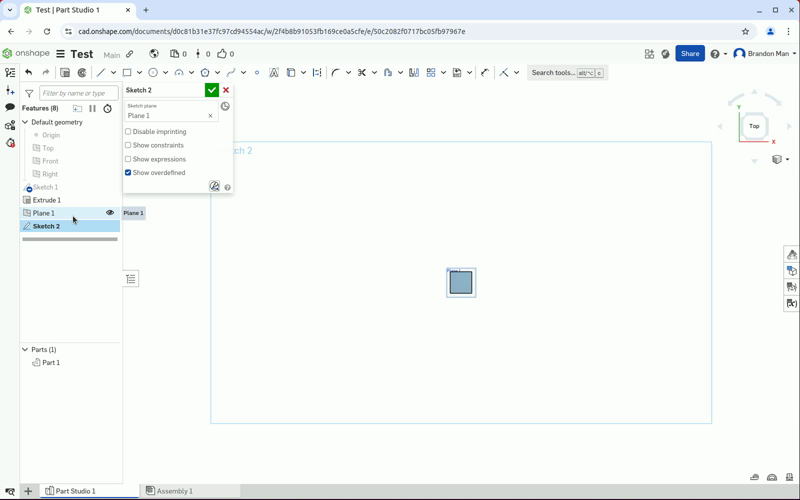
mouse_move(73, 352)
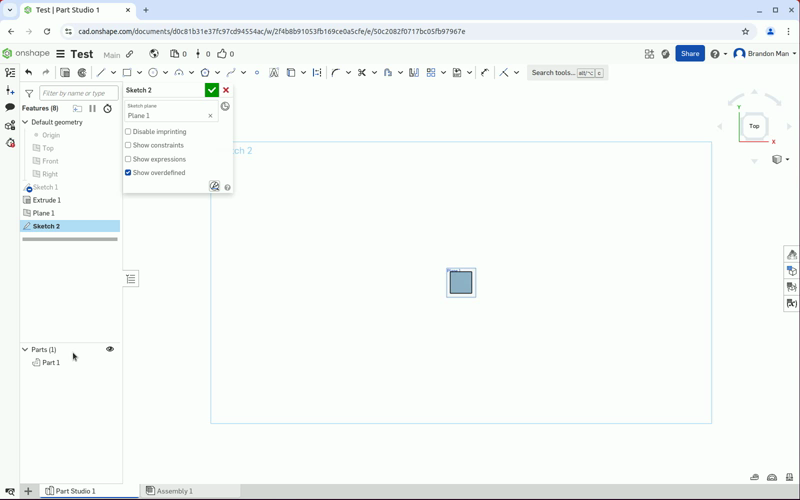
key(y)
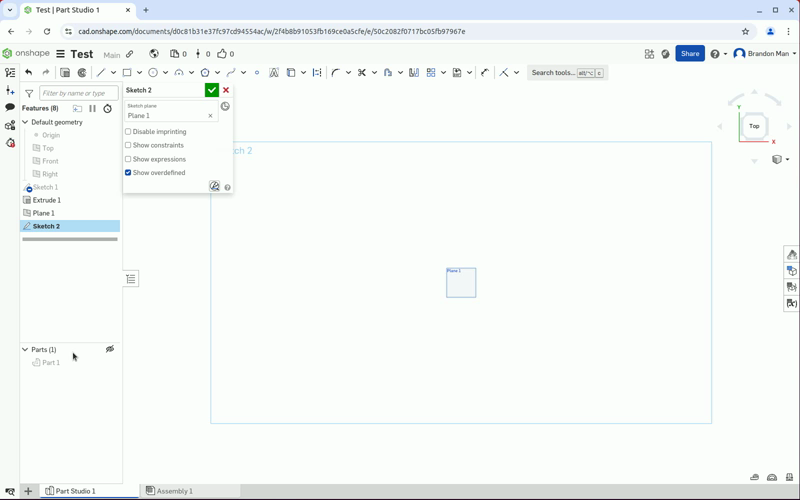
key(l)
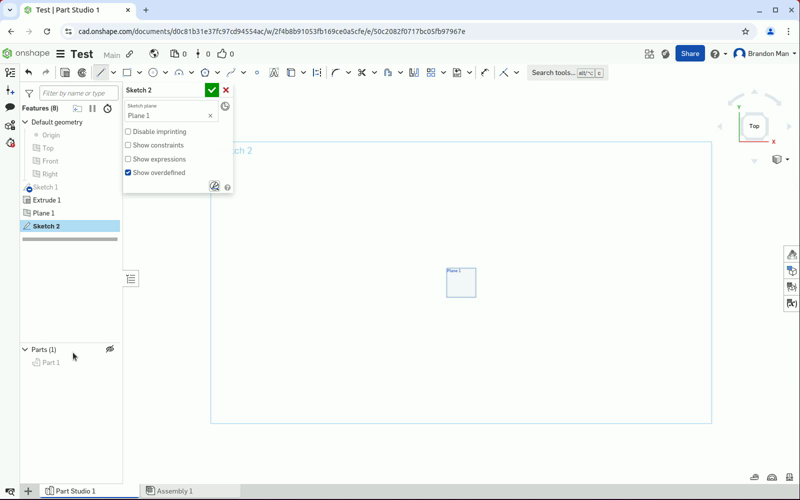
key_down(shift)
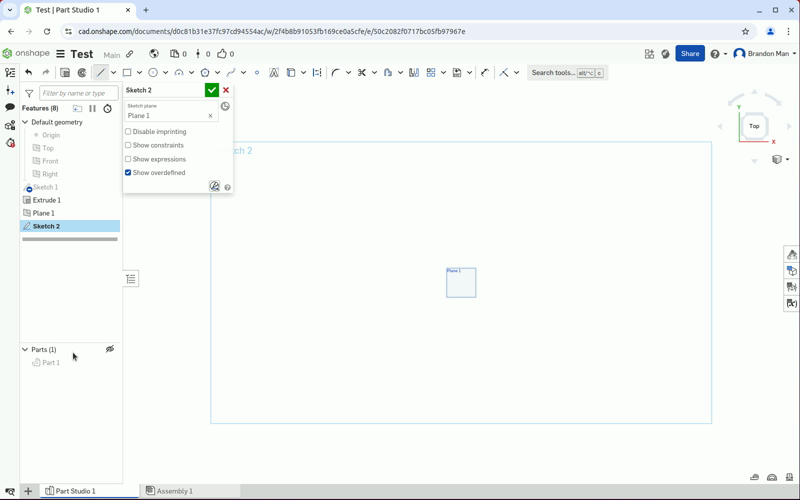
mouse_move(456, 287)
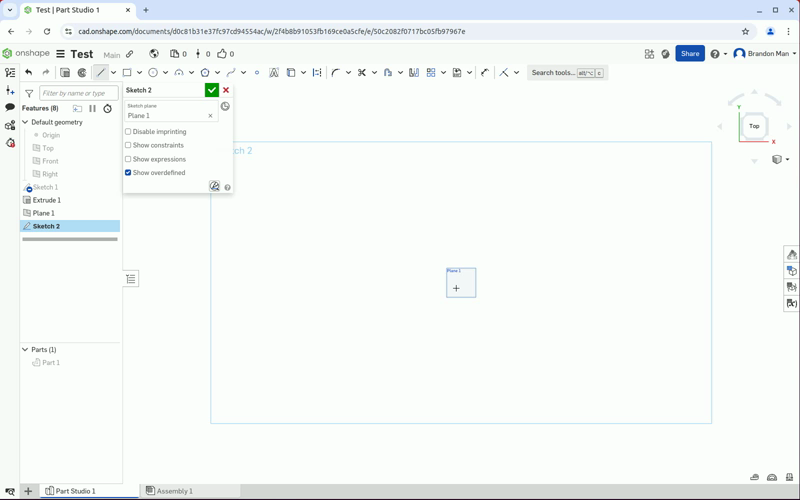
click(456, 287)
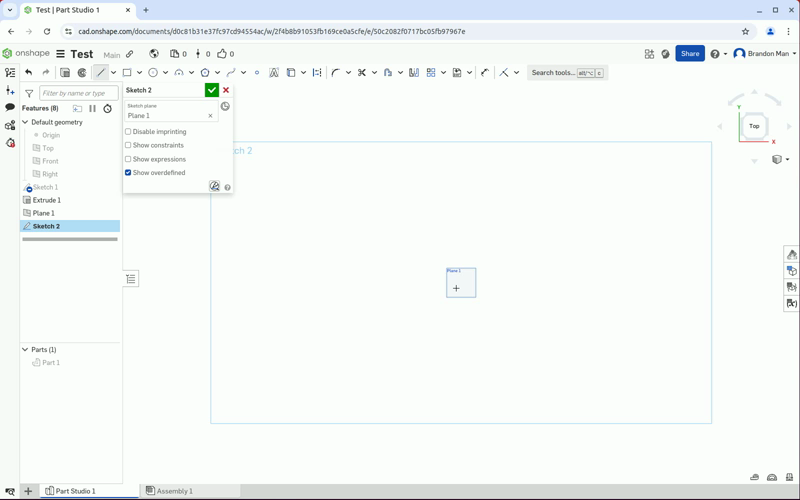
key_up(shift)
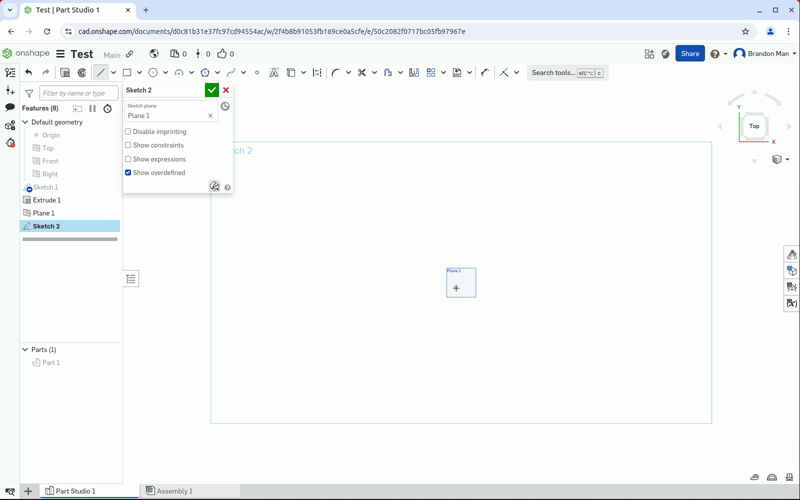
key_down(shift)
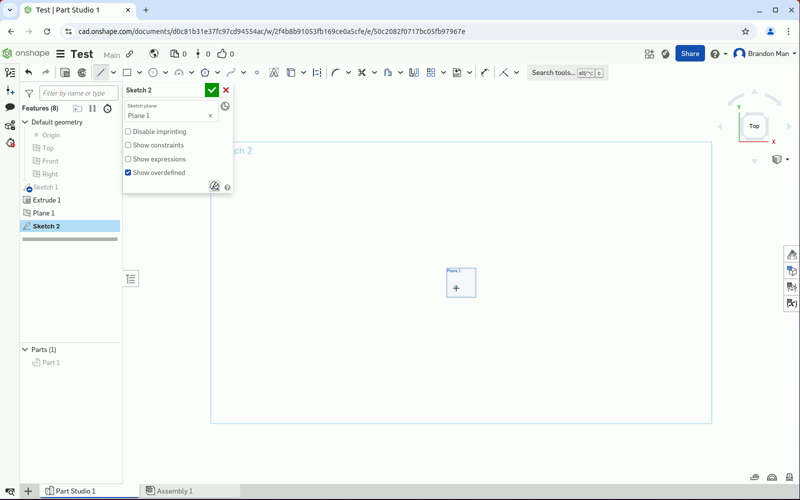
mouse_move(486, 287)
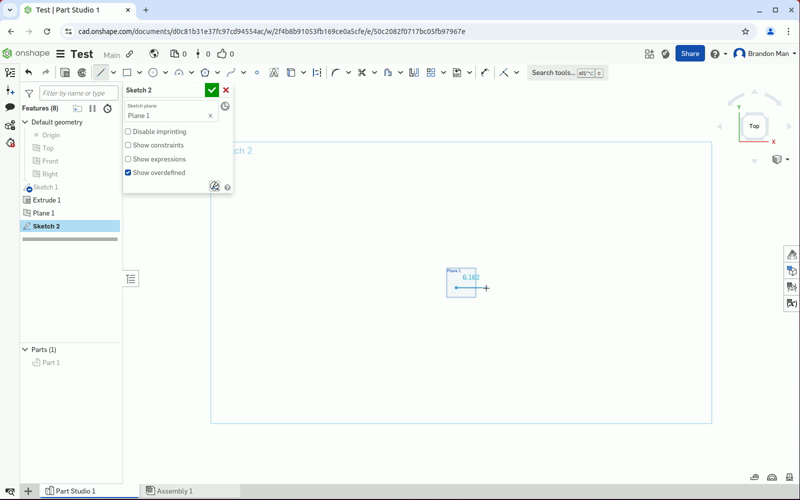
mouse_move(467, 287)
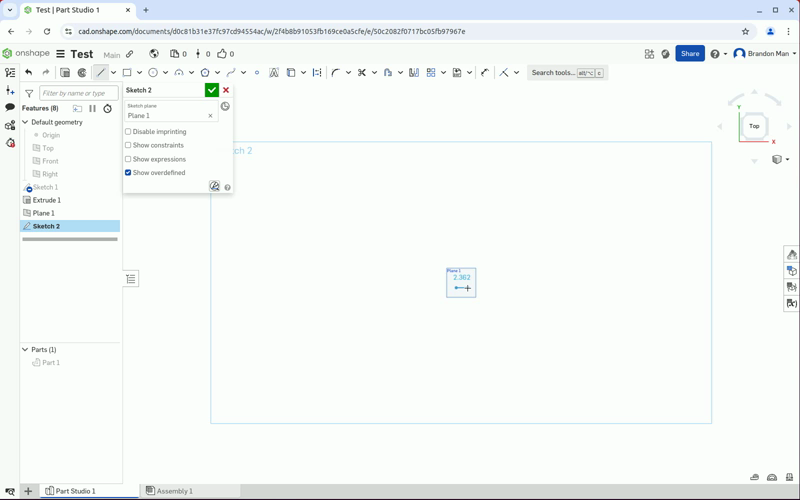
click(467, 287)
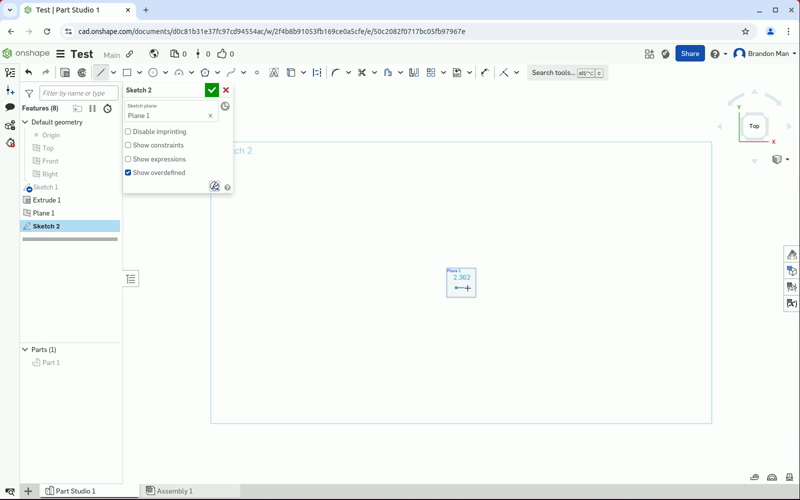
key_up(shift)
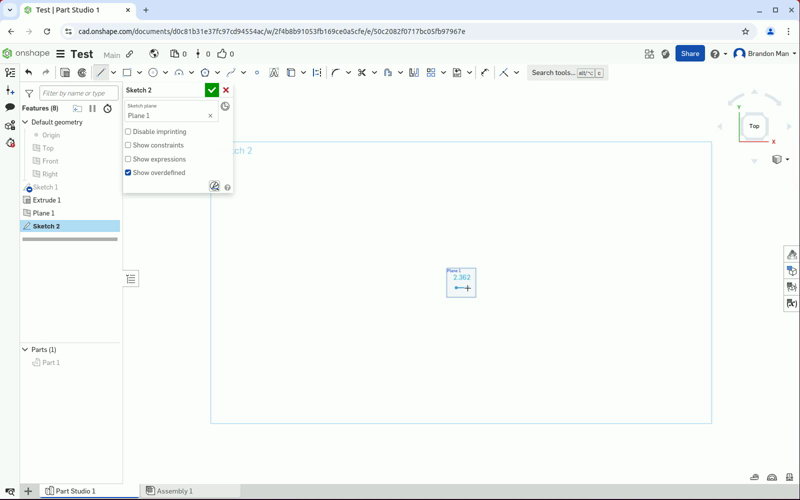
key_down(shift)
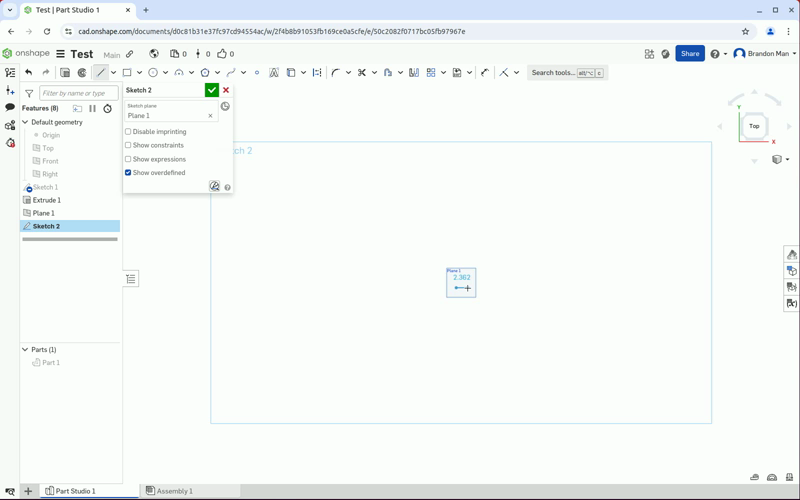
mouse_move(497, 287)
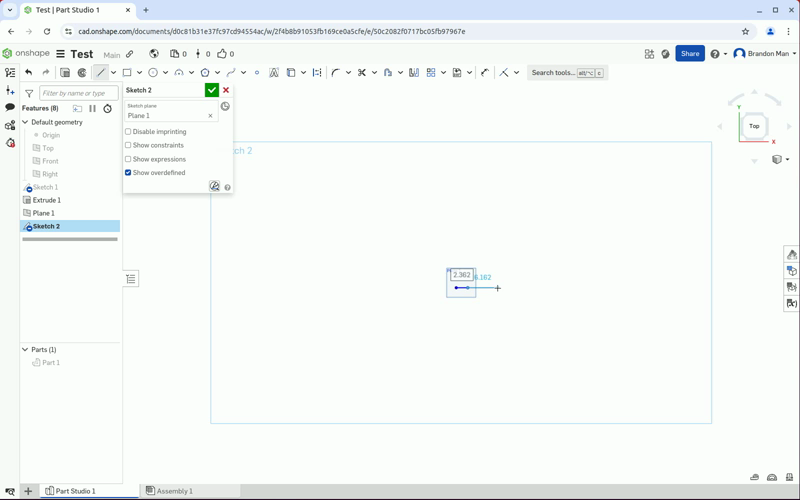
mouse_move(467, 276)
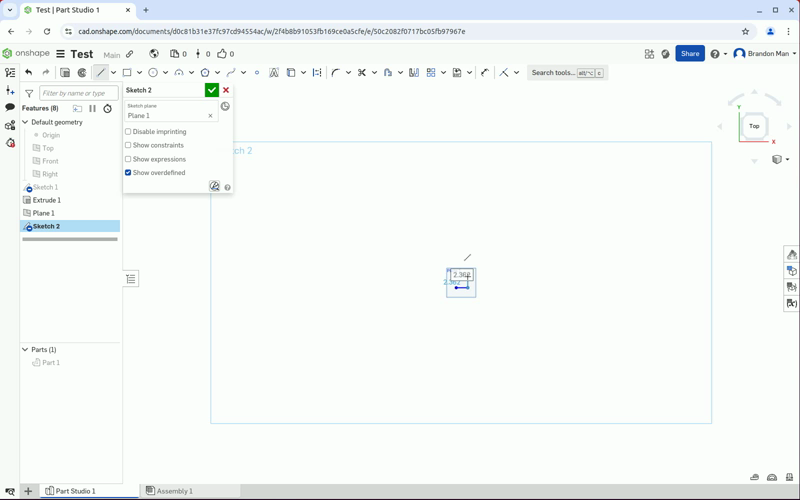
click(467, 276)
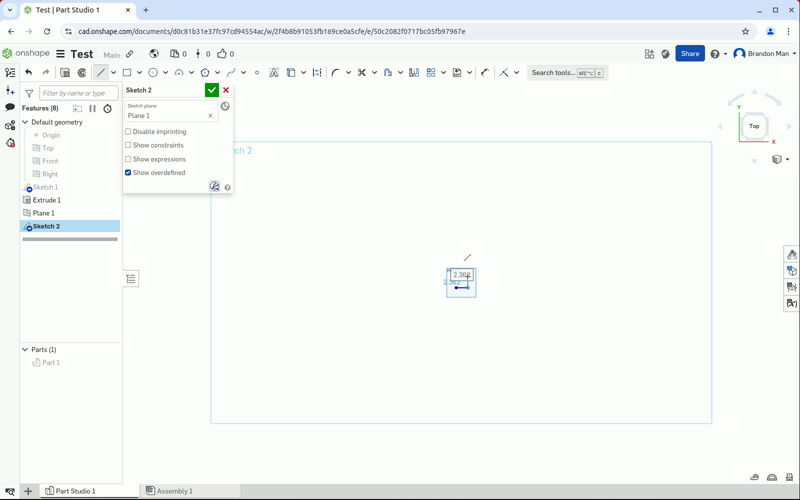
key_up(shift)
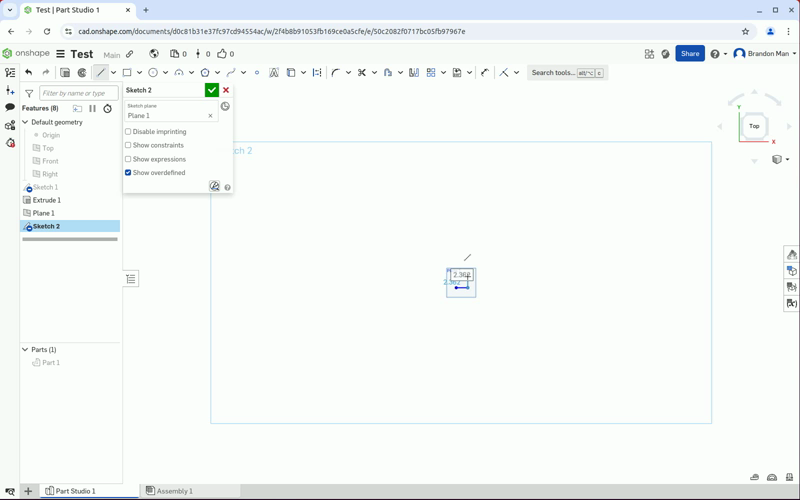
key_down(shift)
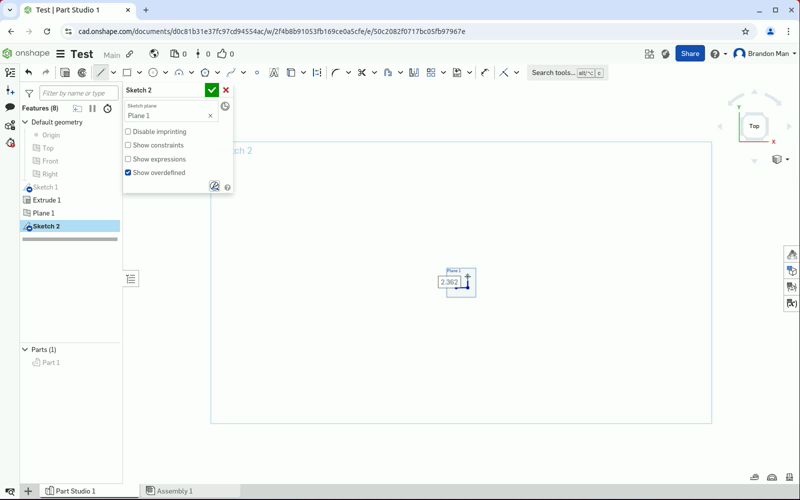
mouse_move(497, 276)
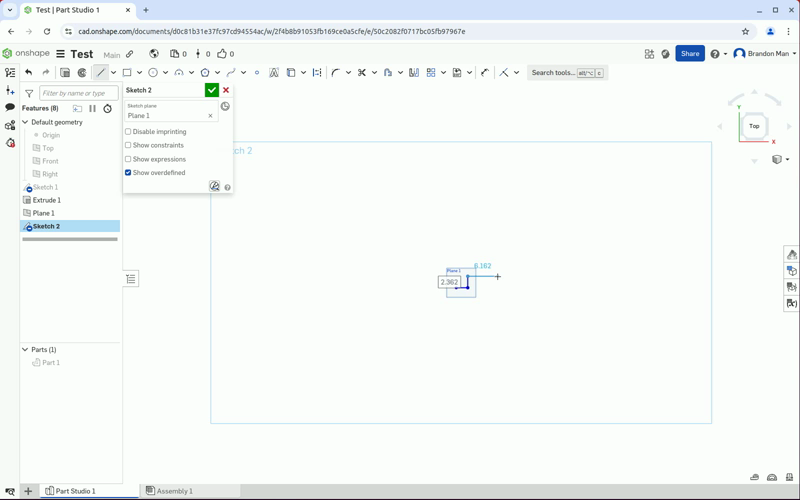
mouse_move(456, 276)
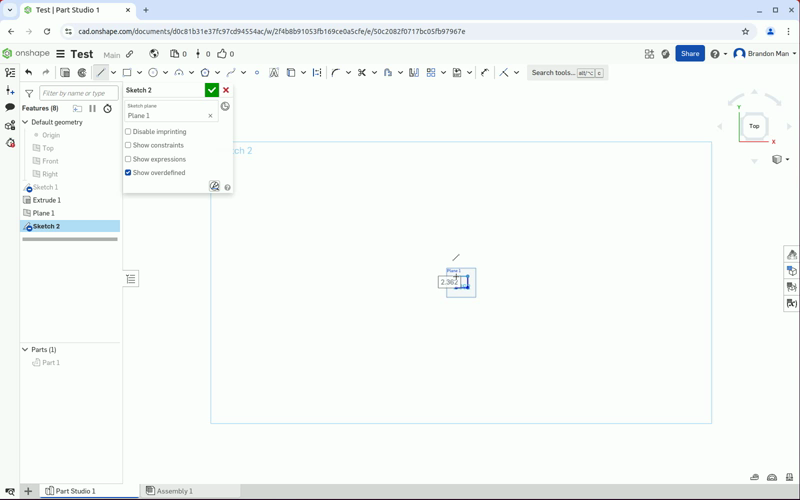
click(456, 276)
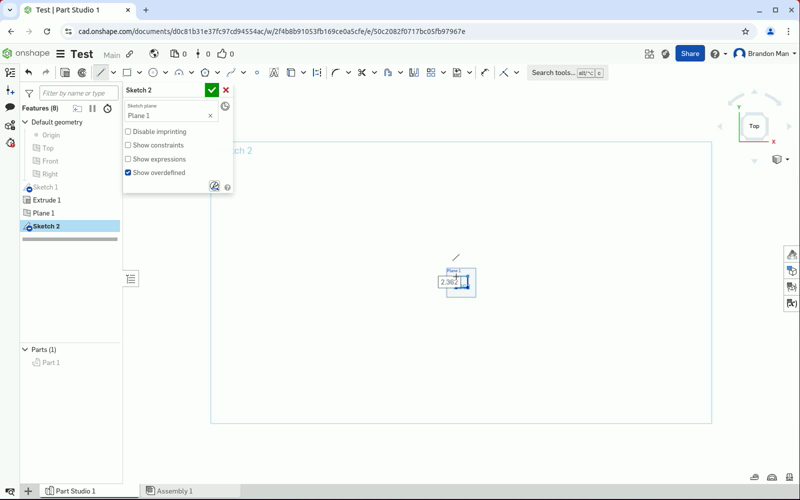
key_up(shift)
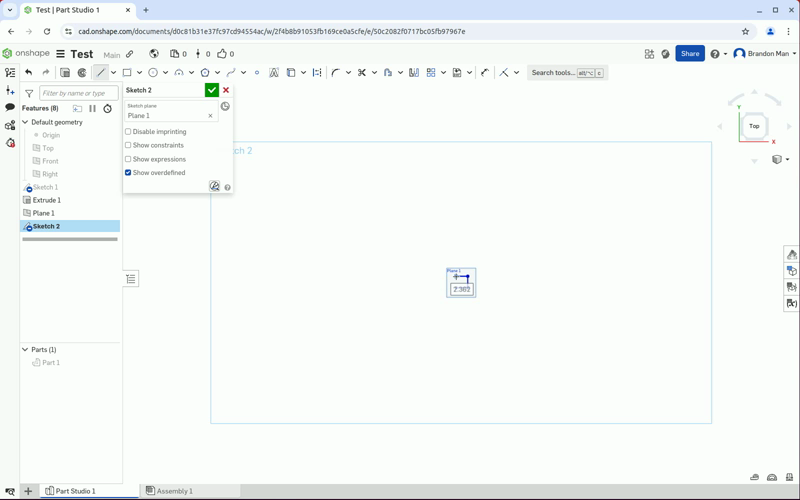
mouse_move(486, 276)
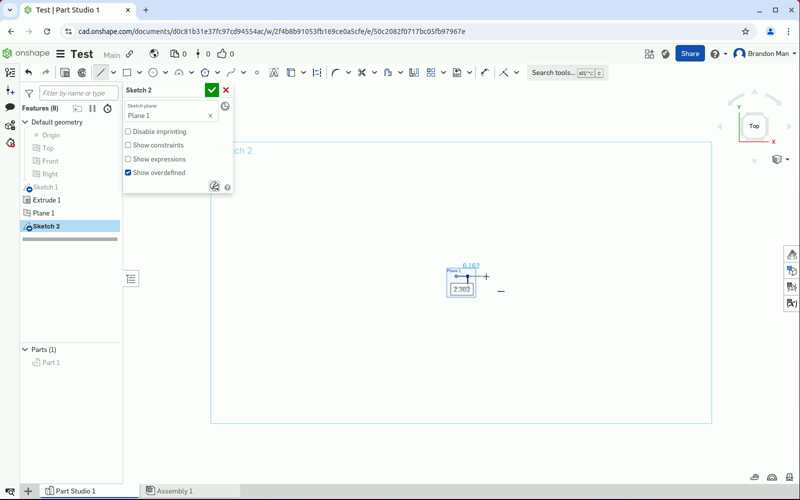
key_down(shift)
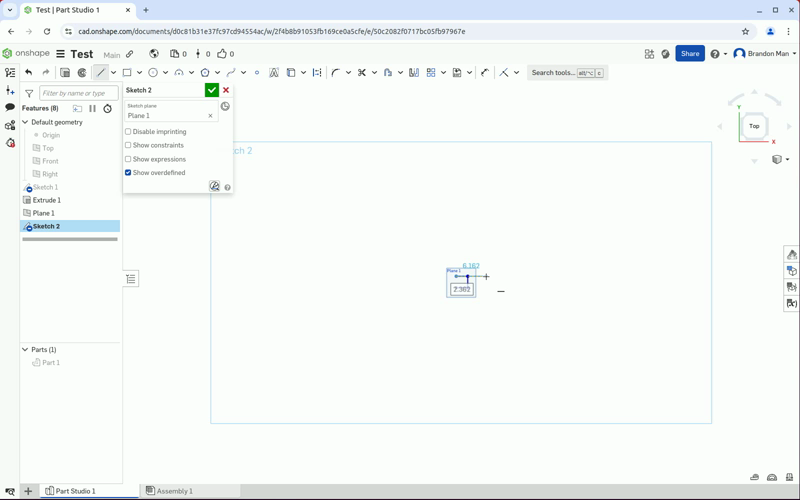
mouse_move(456, 287)
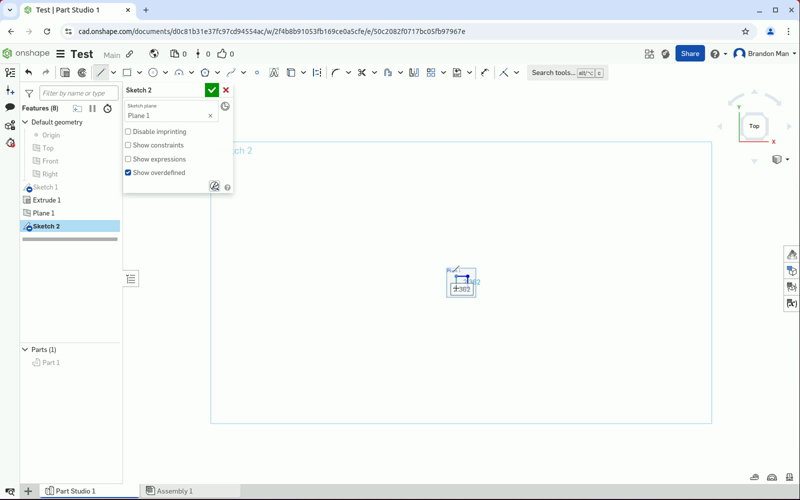
key_up(shift)
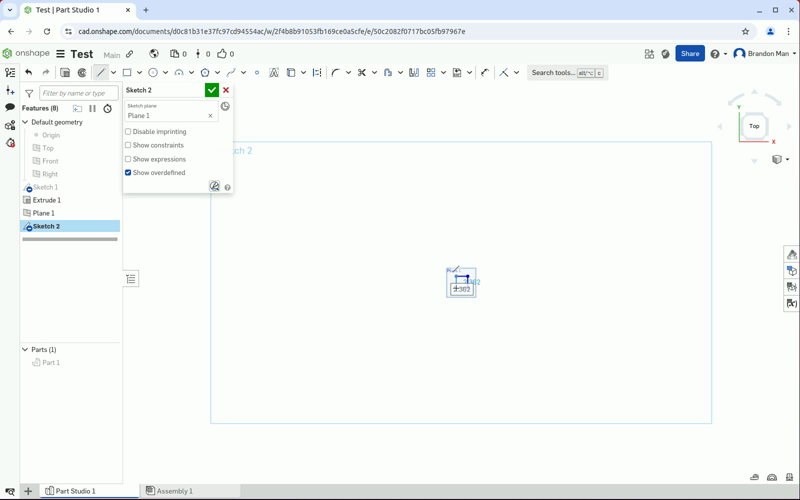
click(456, 287)
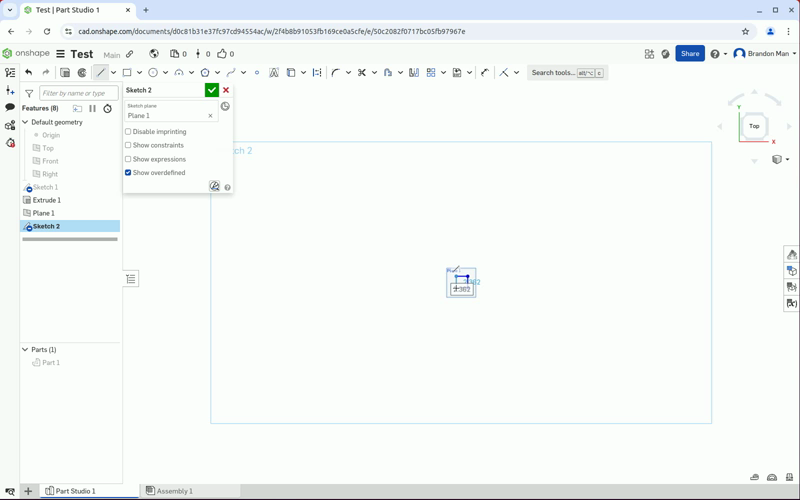
key(esc)
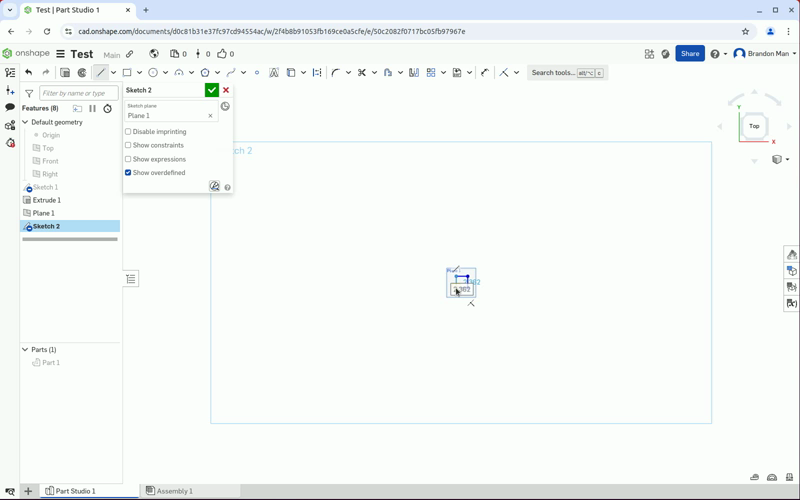
mouse_move(465, 284)
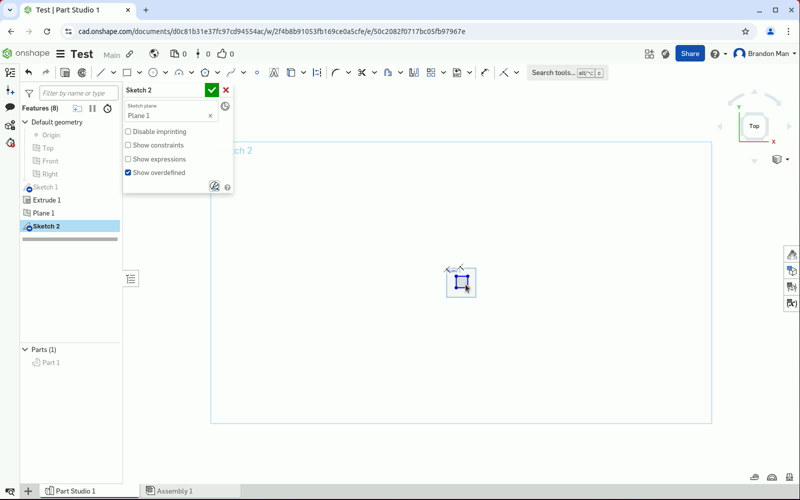
scroll(6)
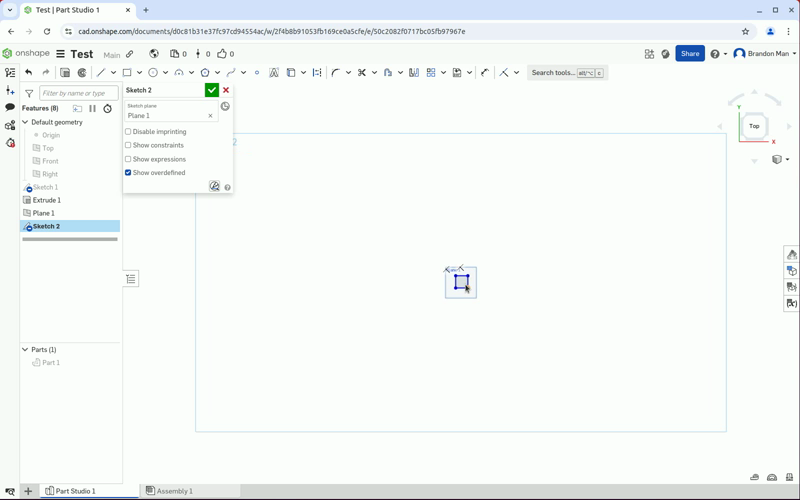
scroll(6)
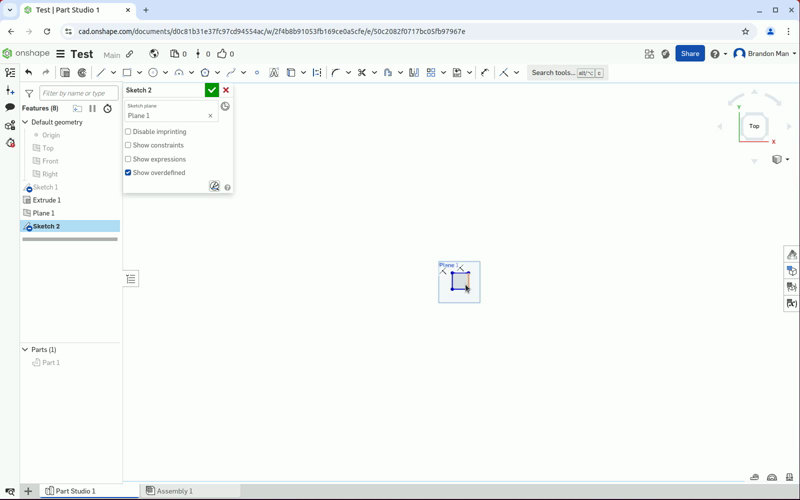
scroll(6)
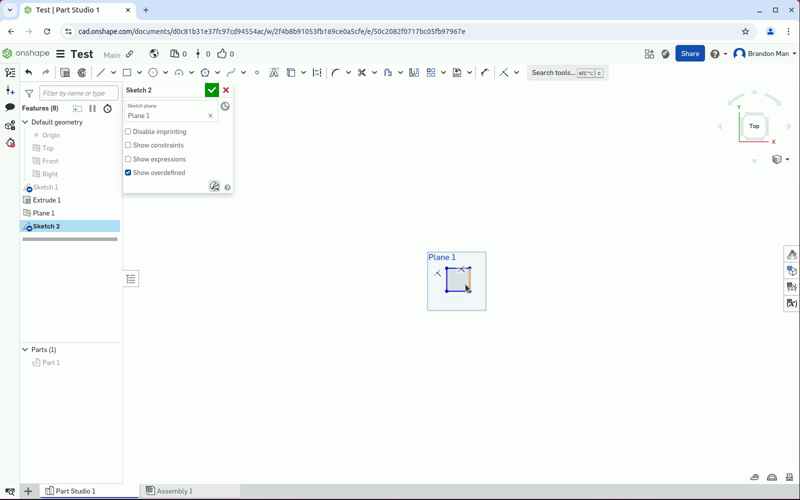
scroll(6)
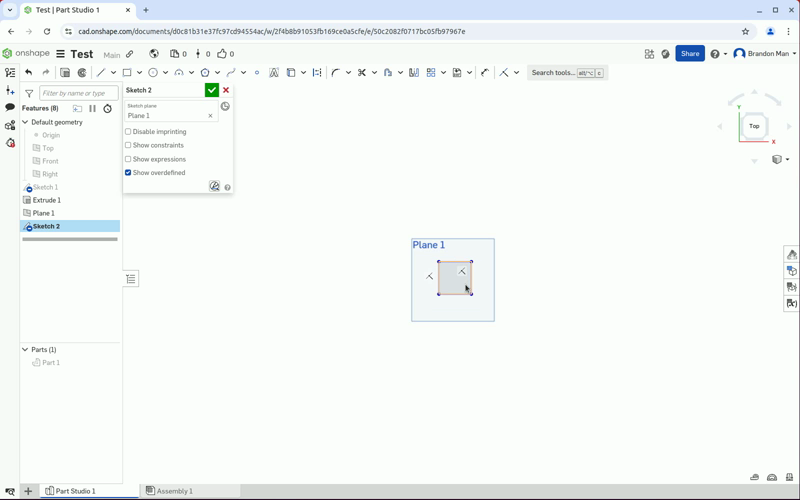
scroll(6)
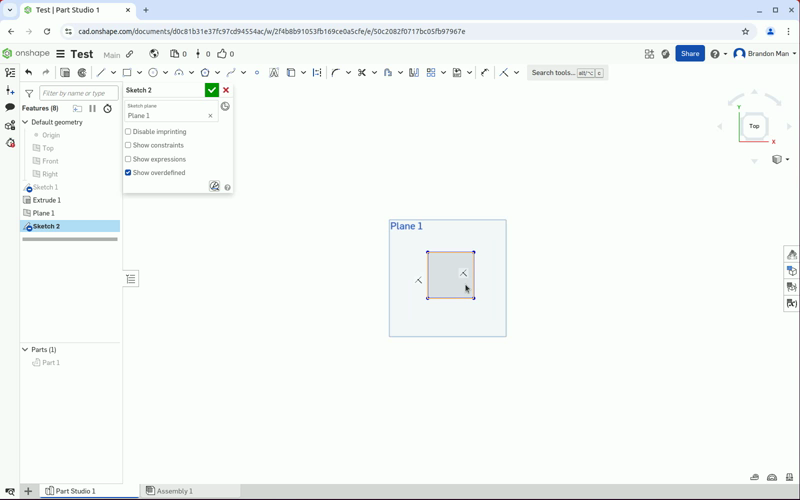
scroll(6)
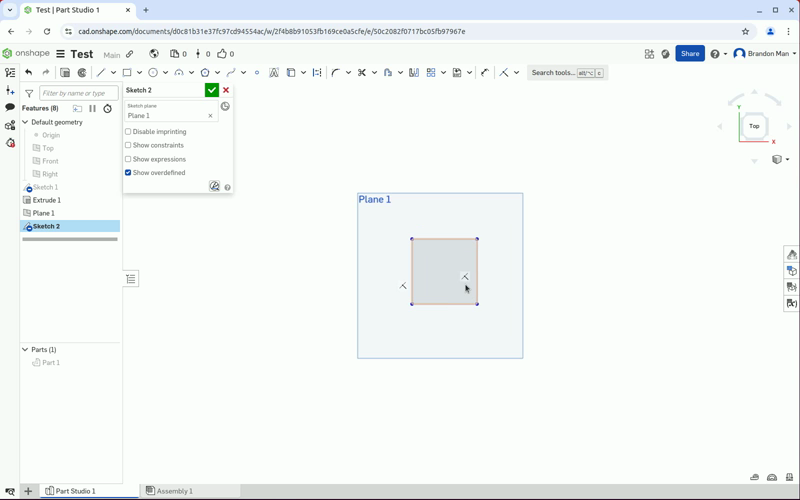
scroll(6)
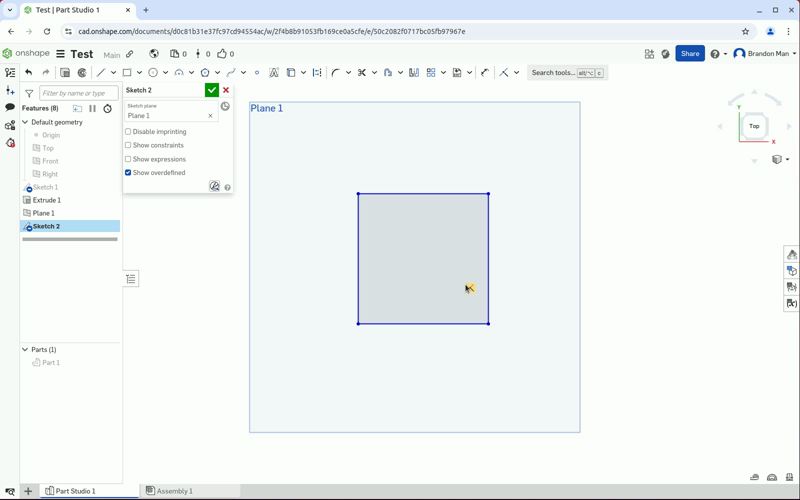
click(465, 284)
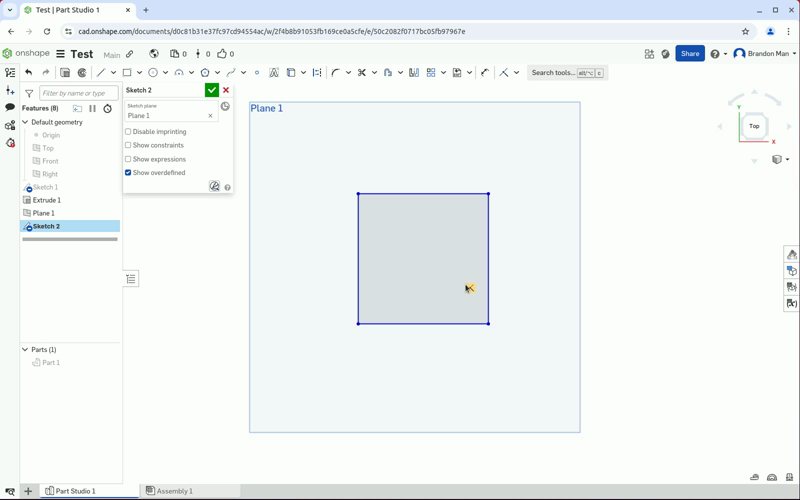
scroll(-6)
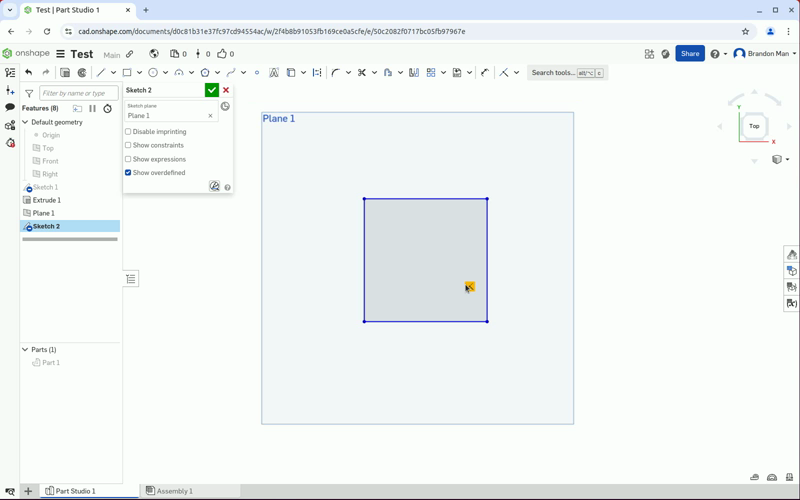
scroll(-6)
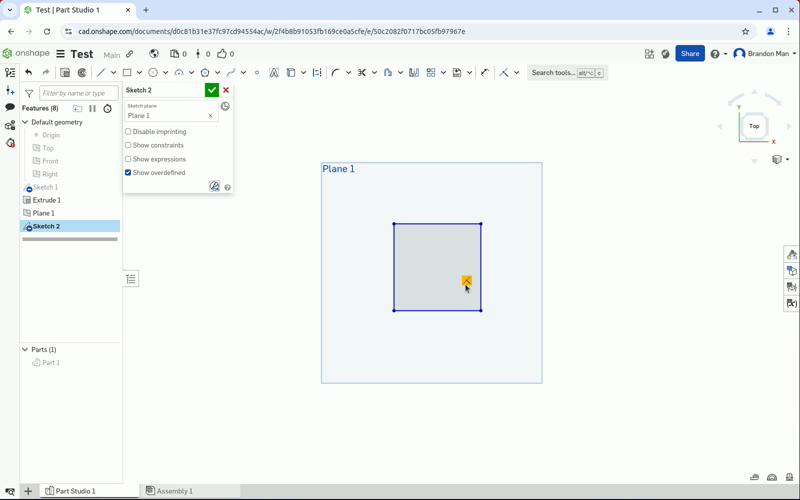
scroll(-6)
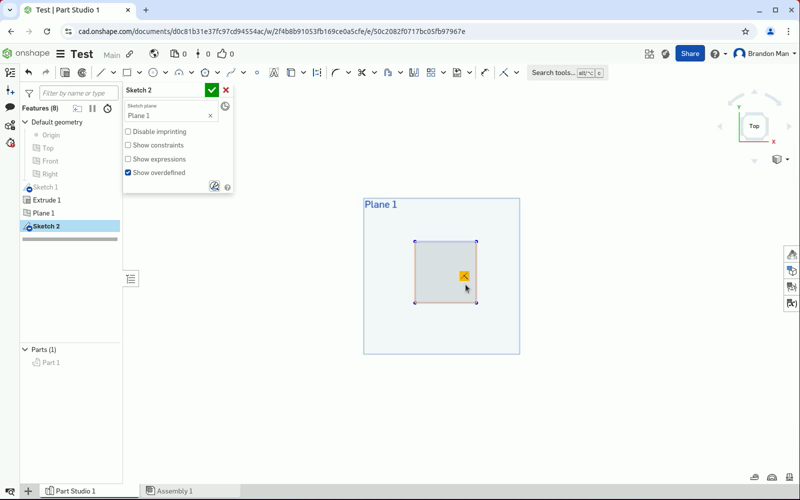
scroll(-6)
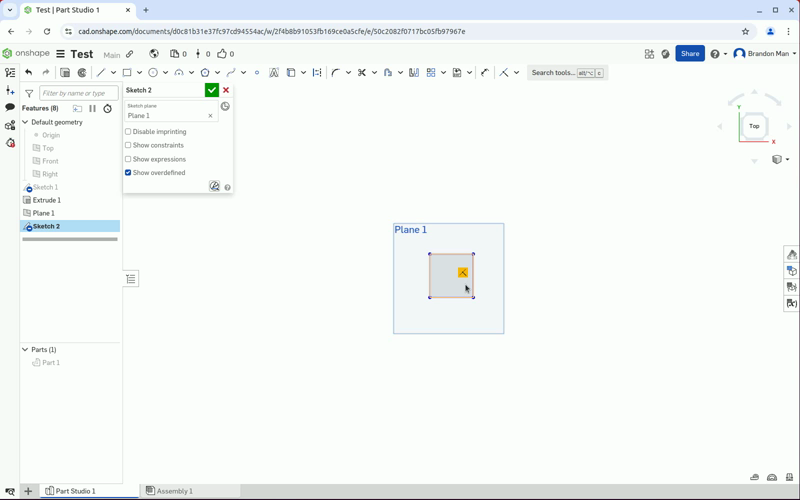
scroll(-6)
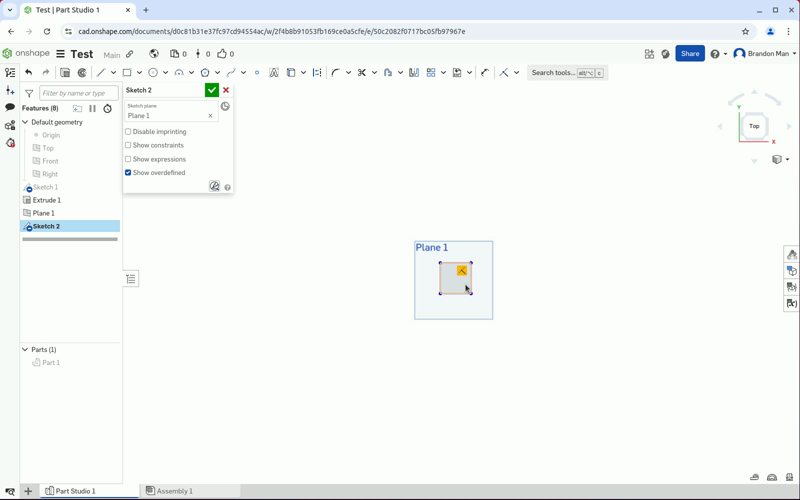
scroll(-6)
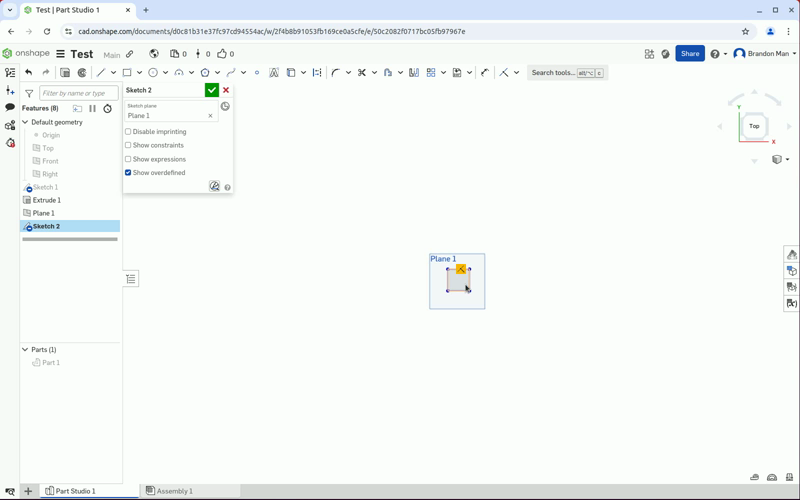
scroll(-6)
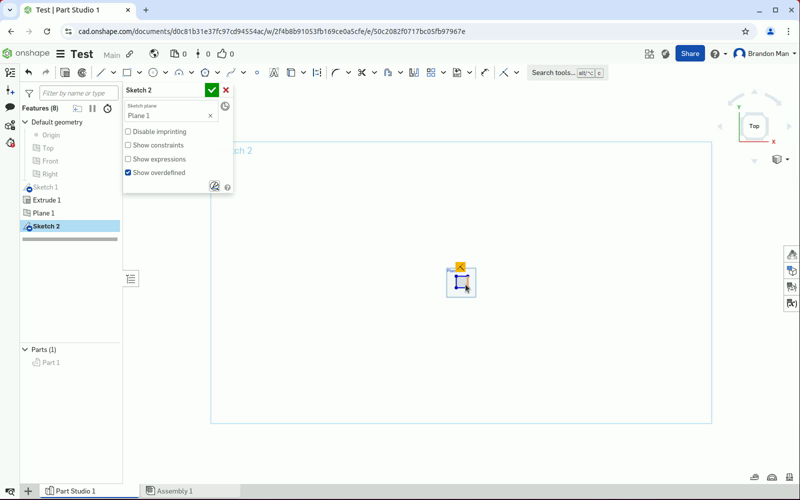
mouse_move(73, 352)
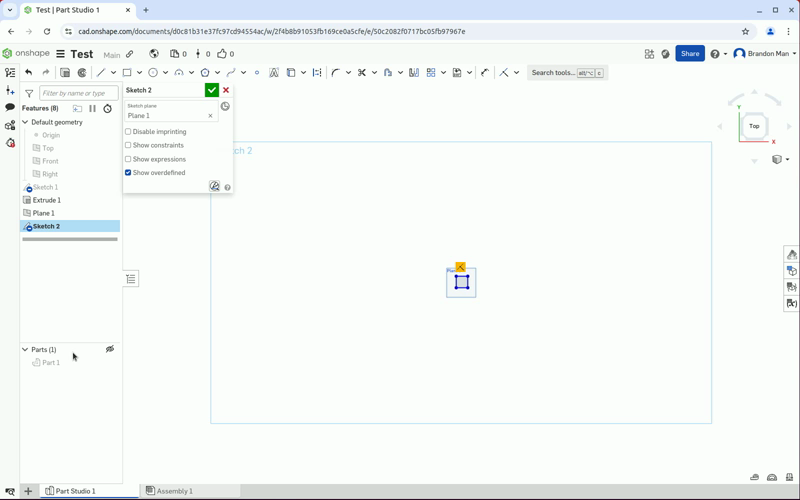
key(shift+y)
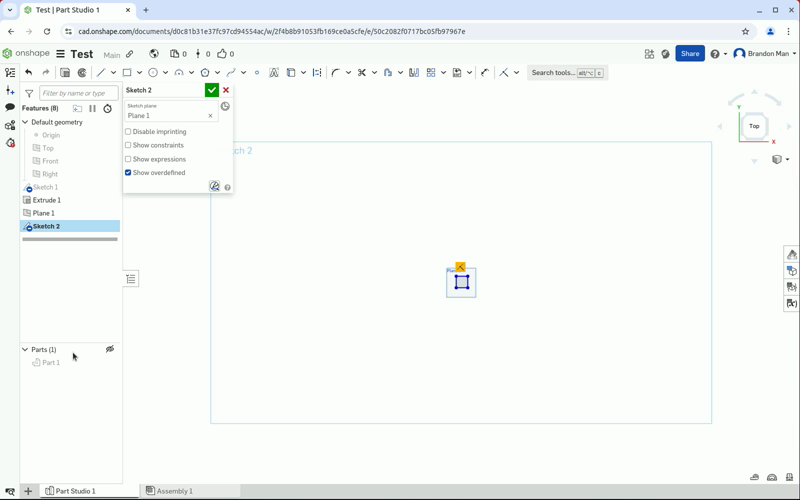
key(shift+e)
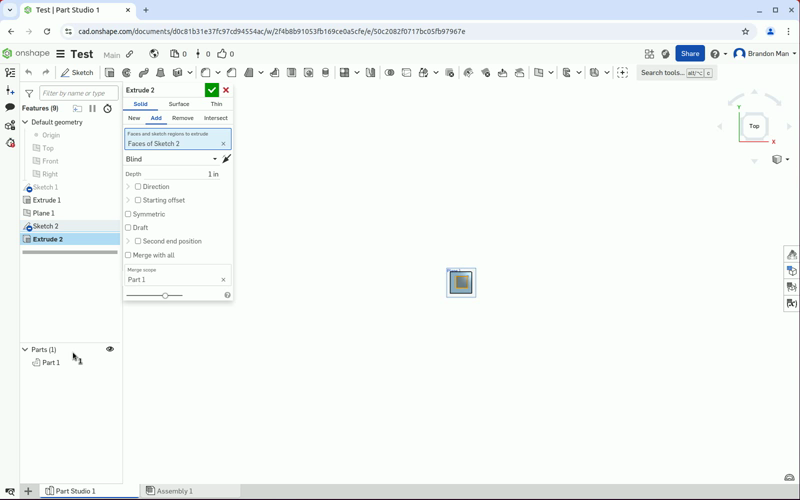
mouse_move(143, 106)
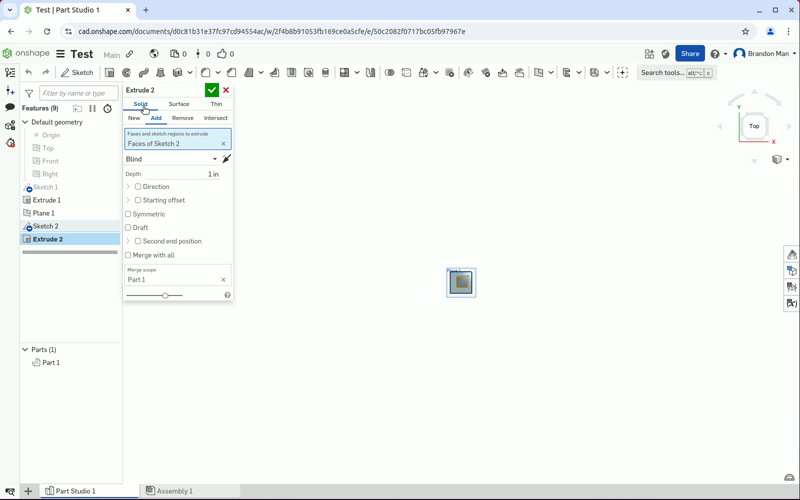
click(143, 106)
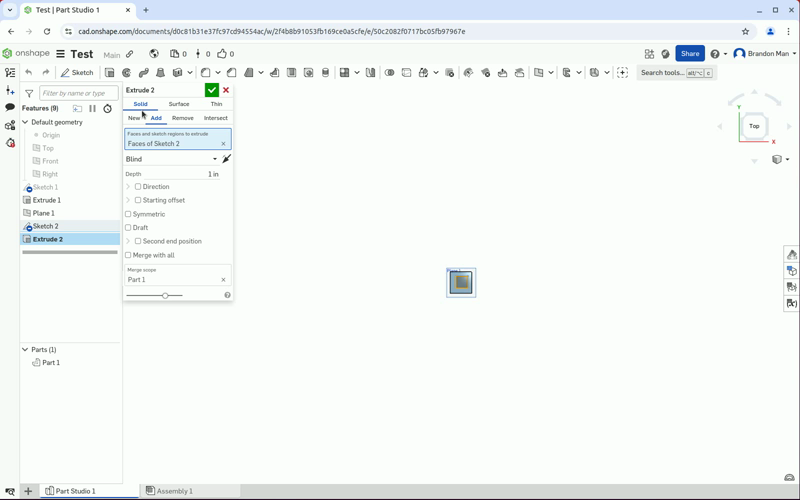
mouse_move(137, 120)
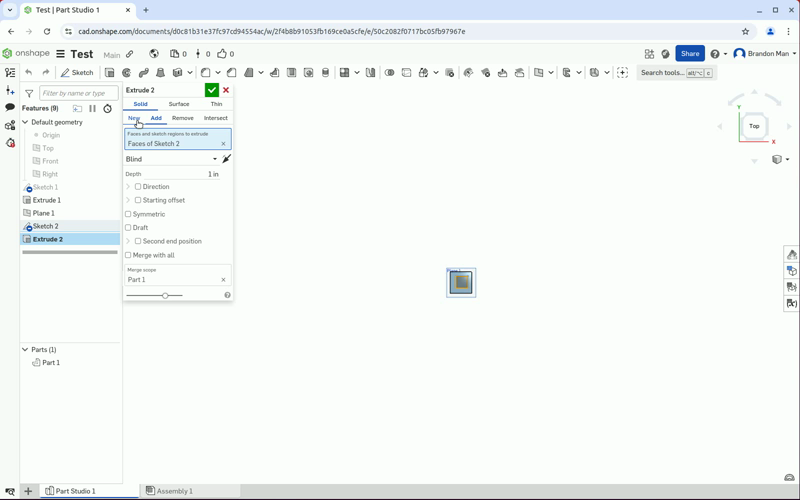
click(137, 120)
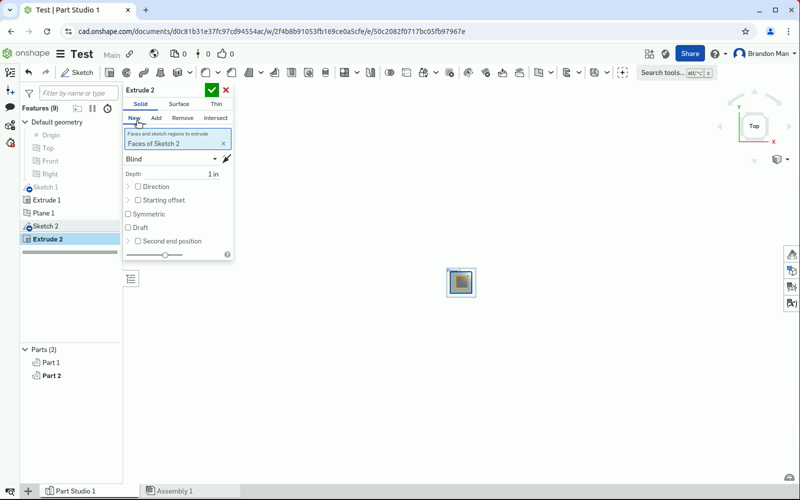
key(tab, 4)
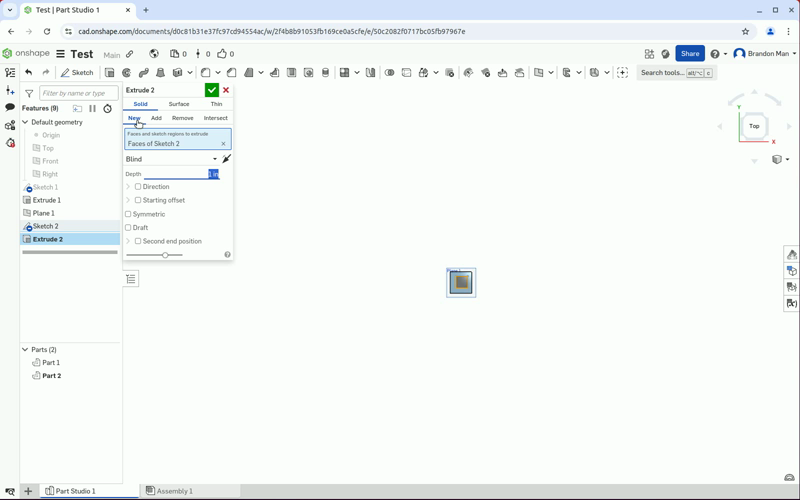
text(6.499)
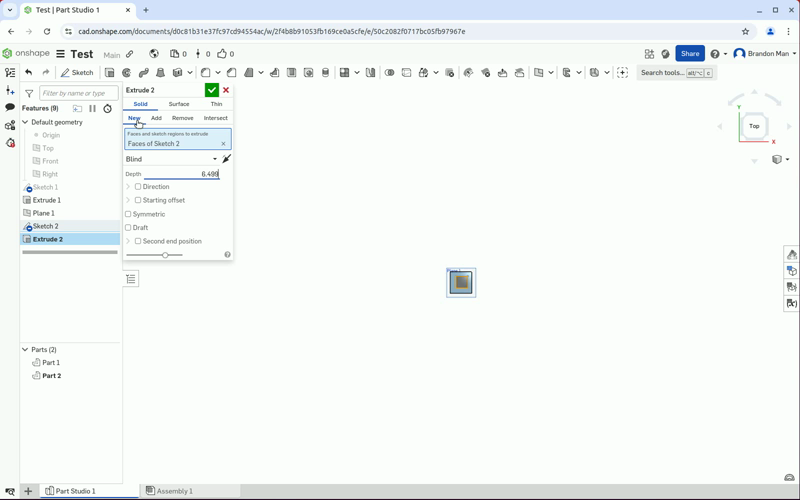
key(enter)
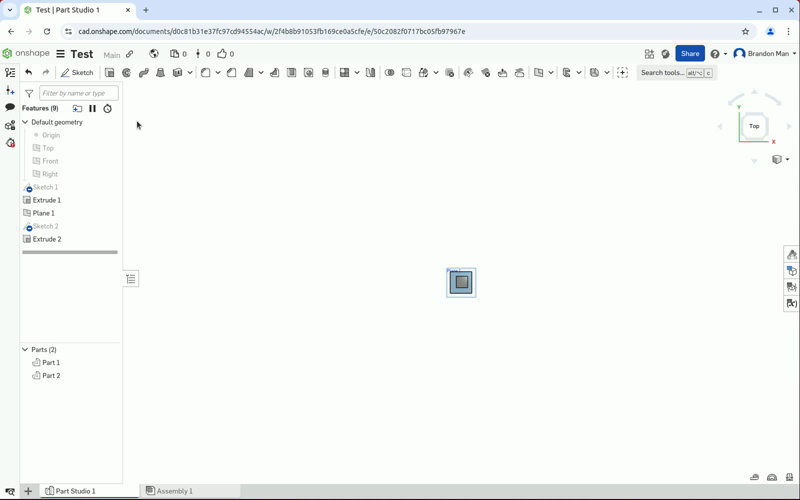
key(shift+h)
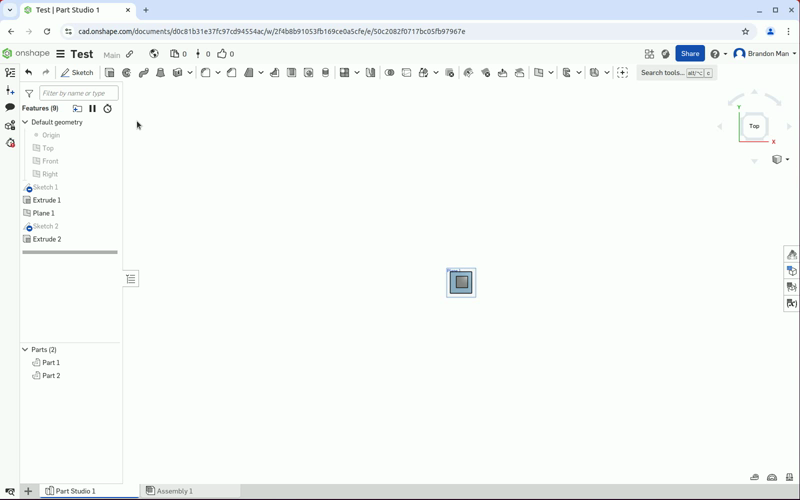
key(shift+h)
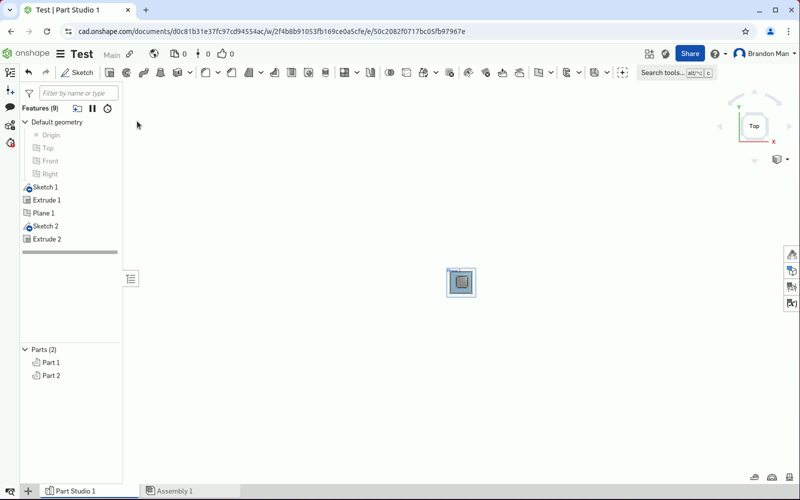
key(shift+7)
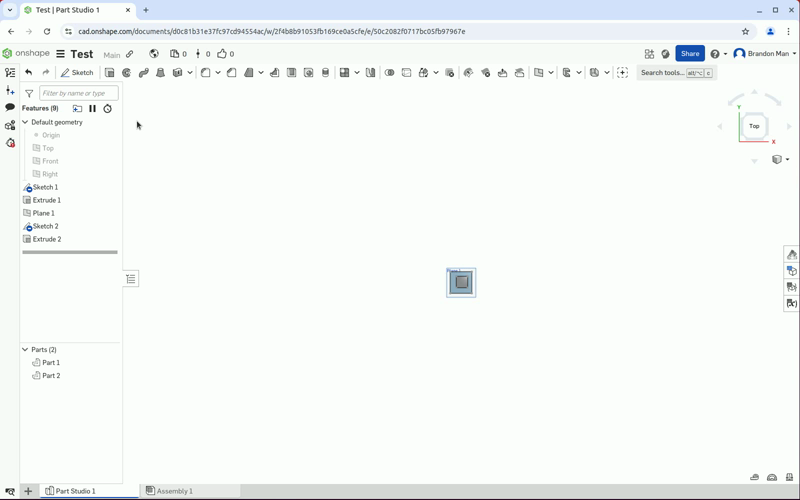
key(up, 3)
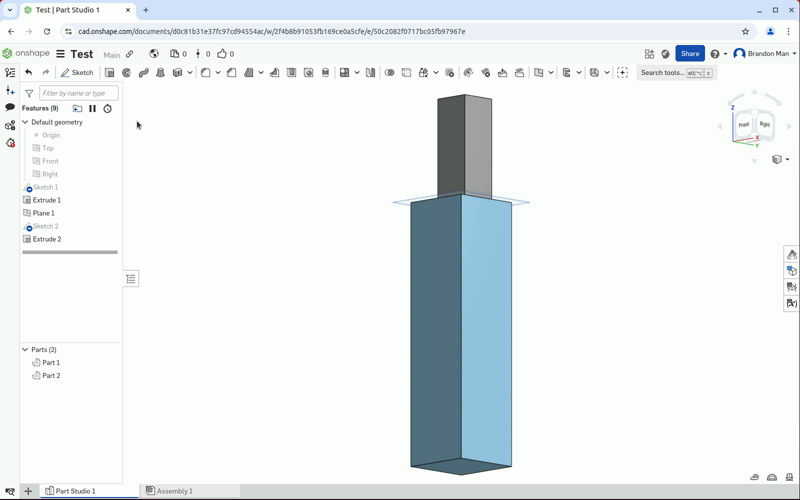
key(left, 3)
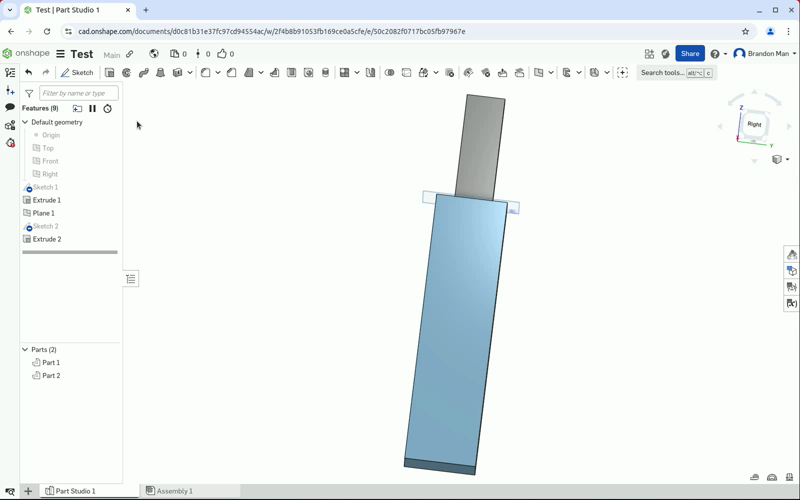
key(right, 3)
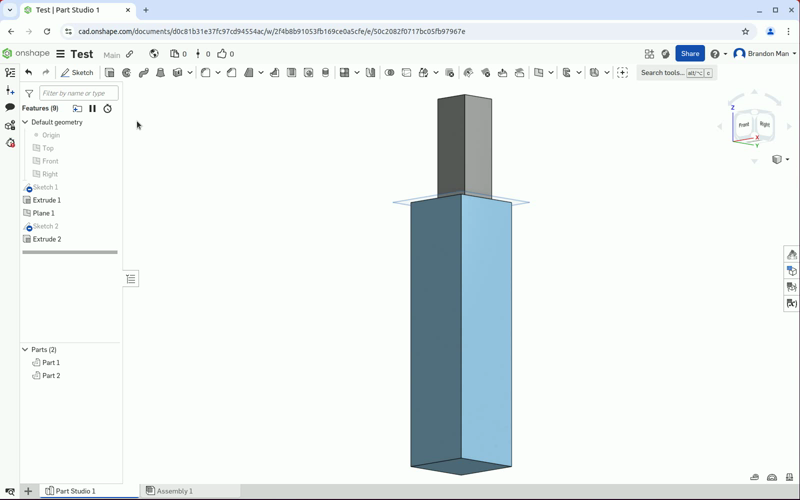
key(down, 3)
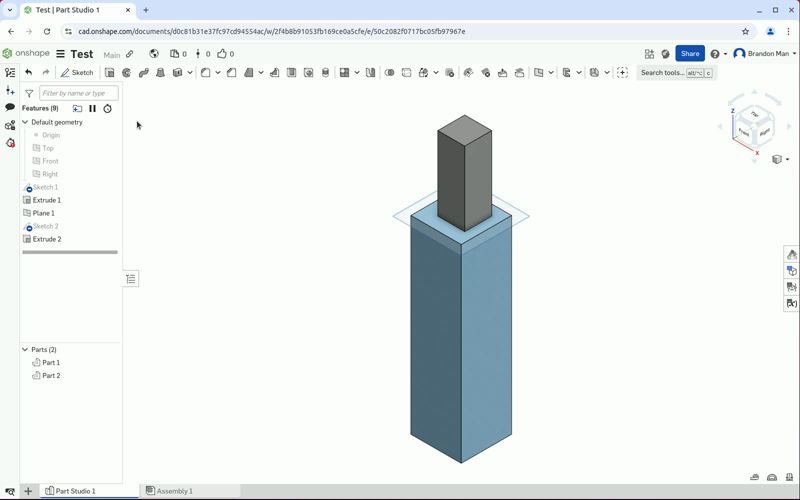
mouse_move(73, 189)
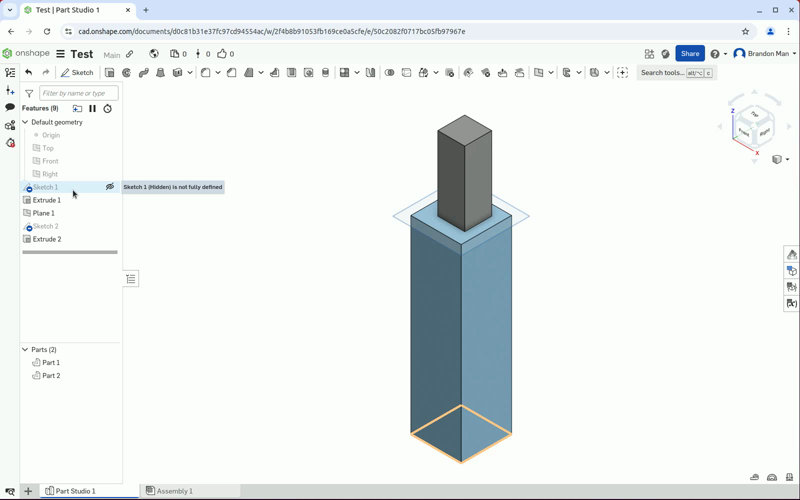
click(73, 189)